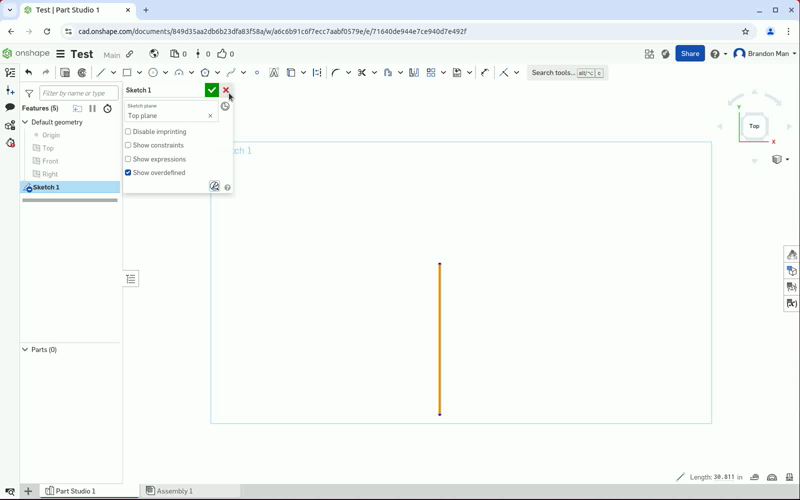
key(shift+h)
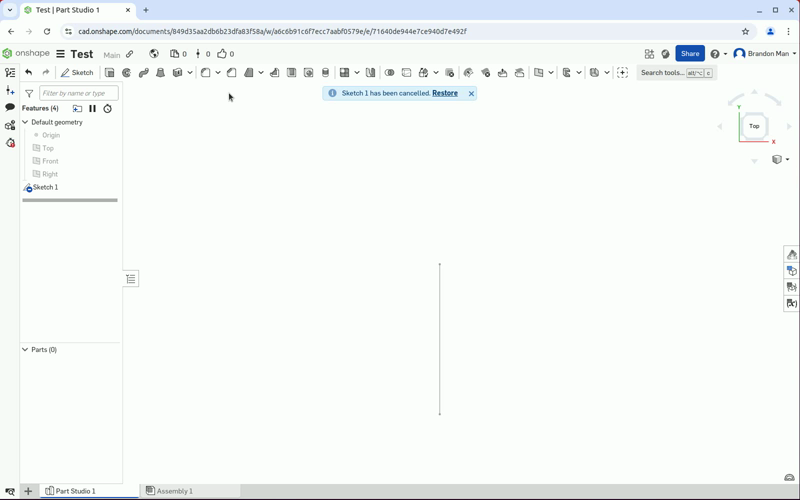
mouse_move(73, 352)
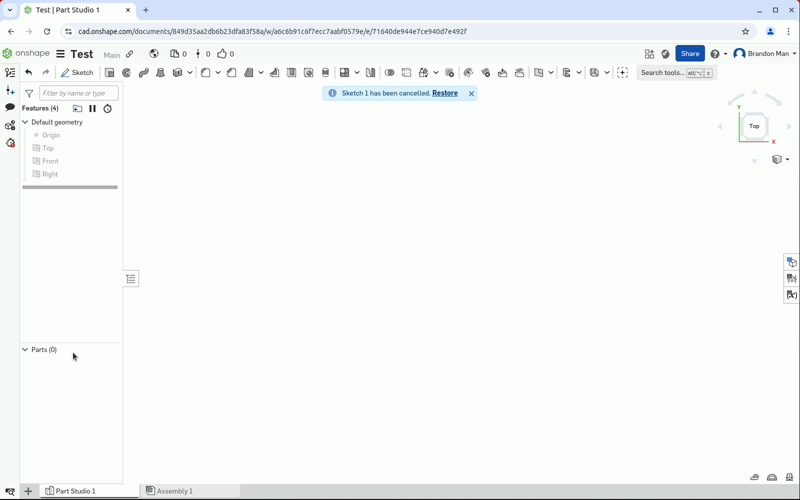
key(y)
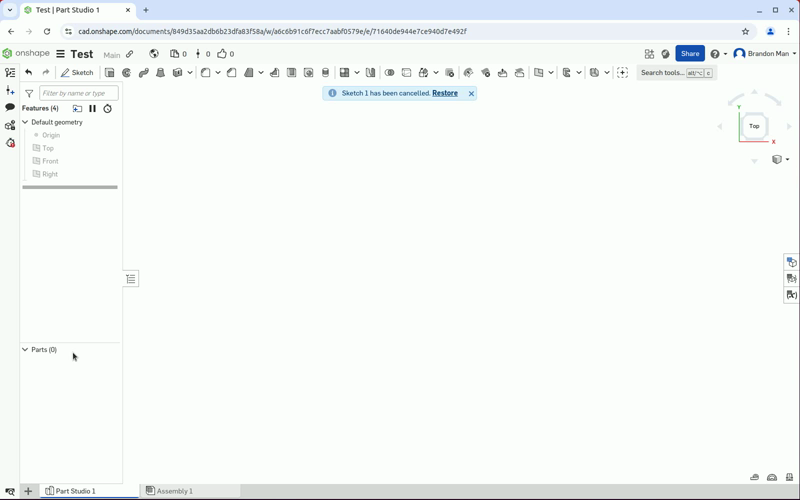
key(shift+p)
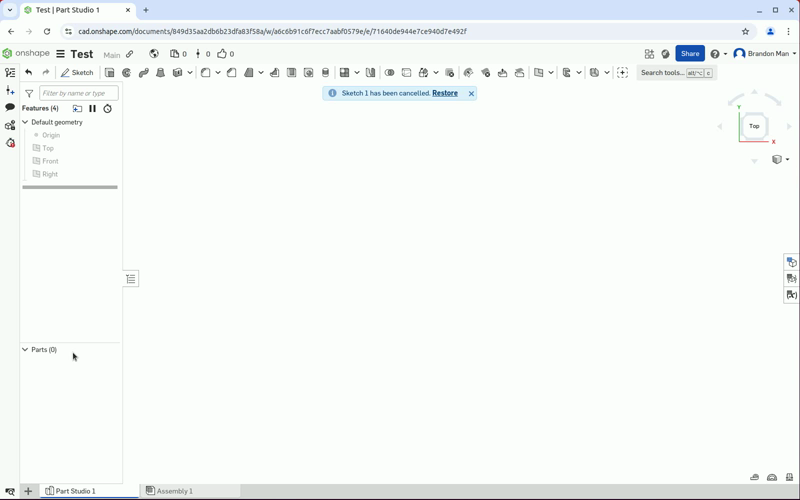
key(space)
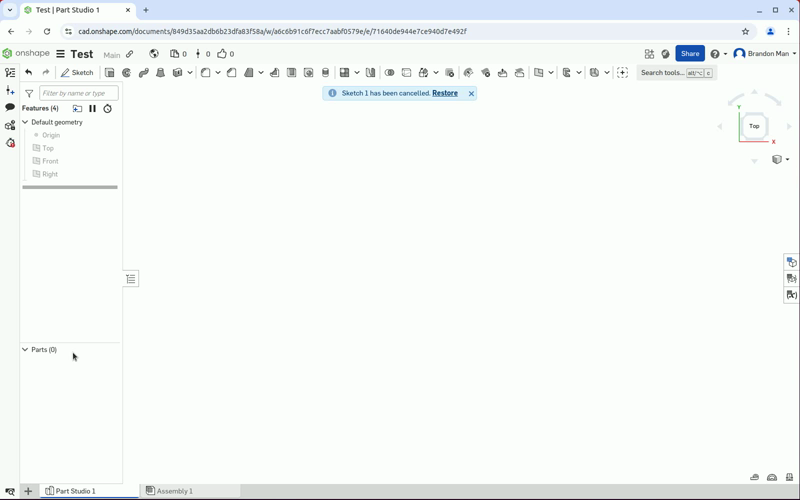
key_down(shift)
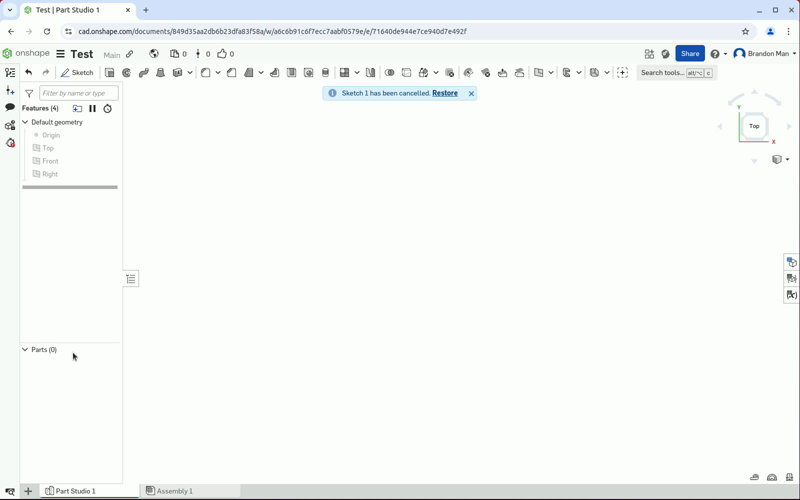
key(up)
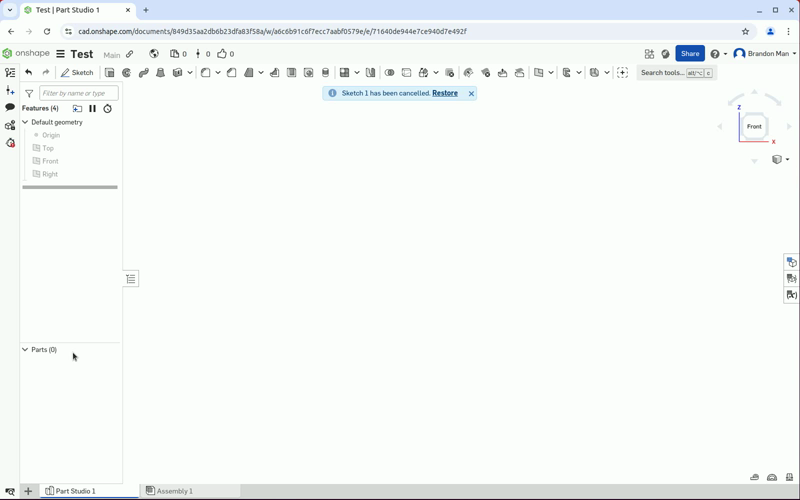
key_up(shift)
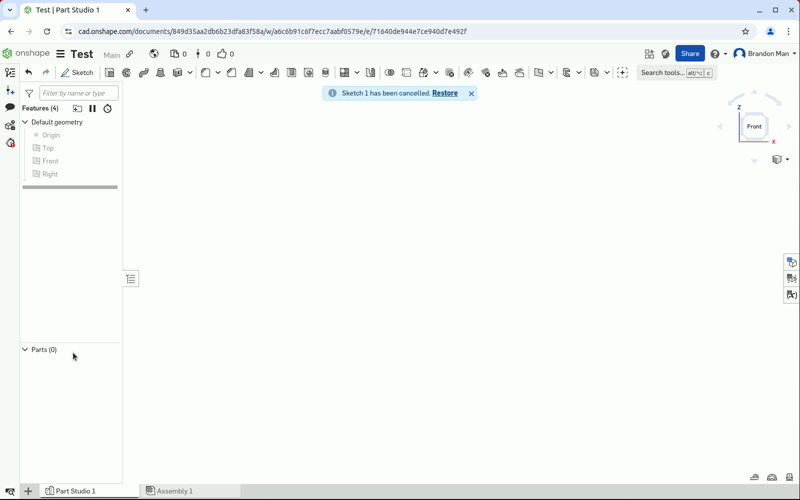
mouse_move(73, 352)
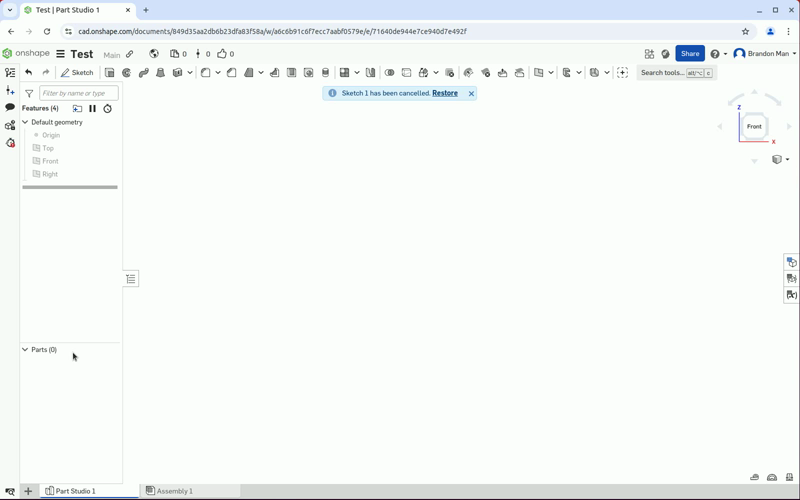
key(shift+y)
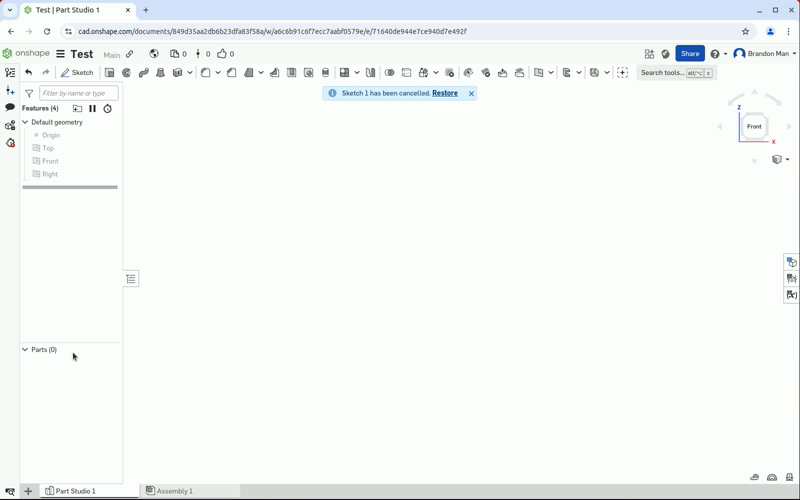
key(shift+s)
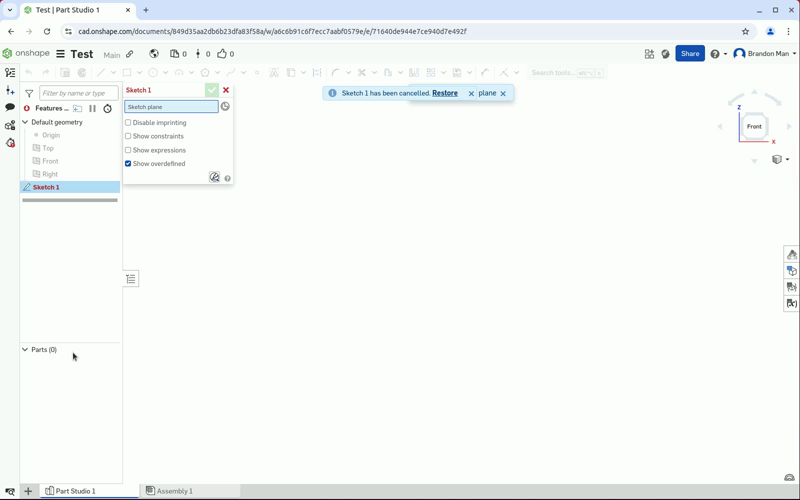
mouse_move(73, 163)
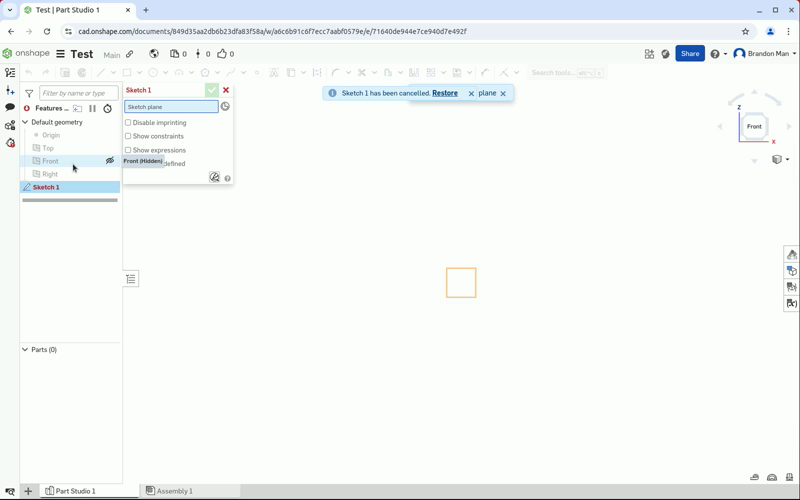
click(73, 163)
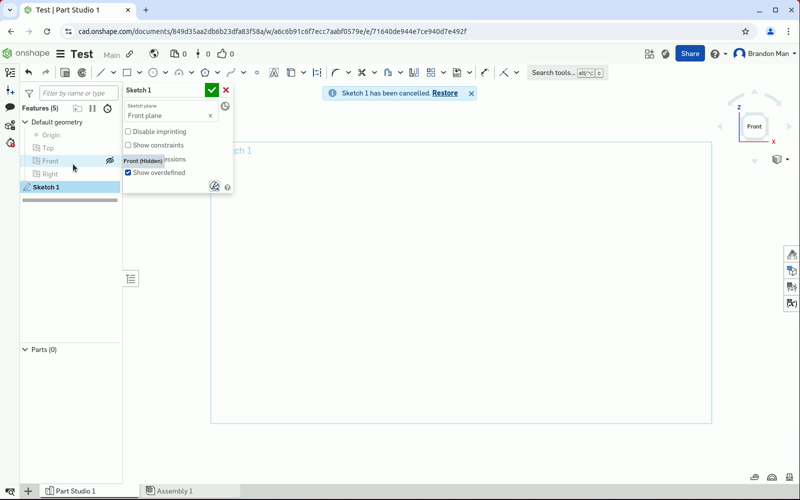
mouse_move(73, 352)
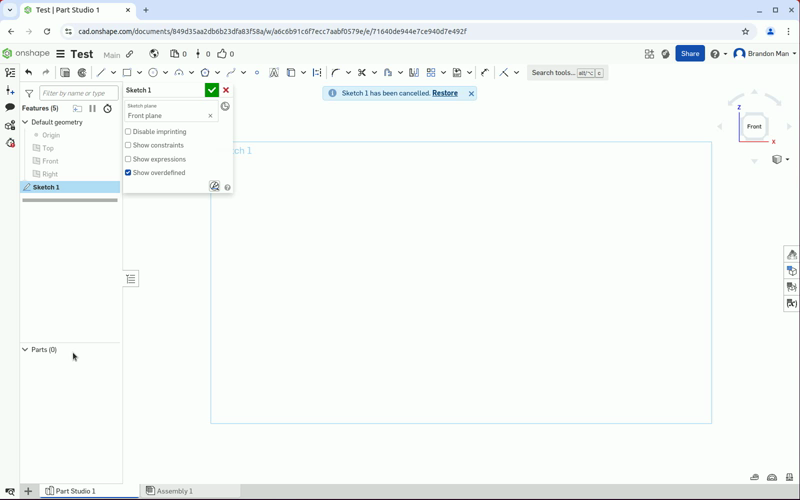
key(y)
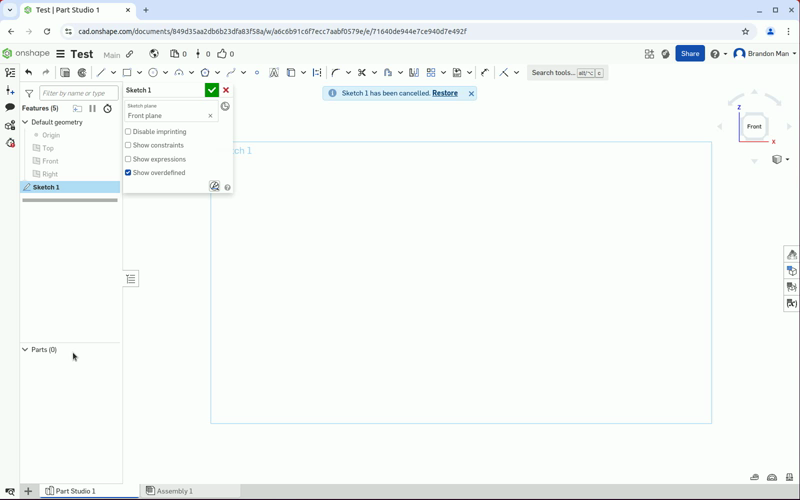
key(c)
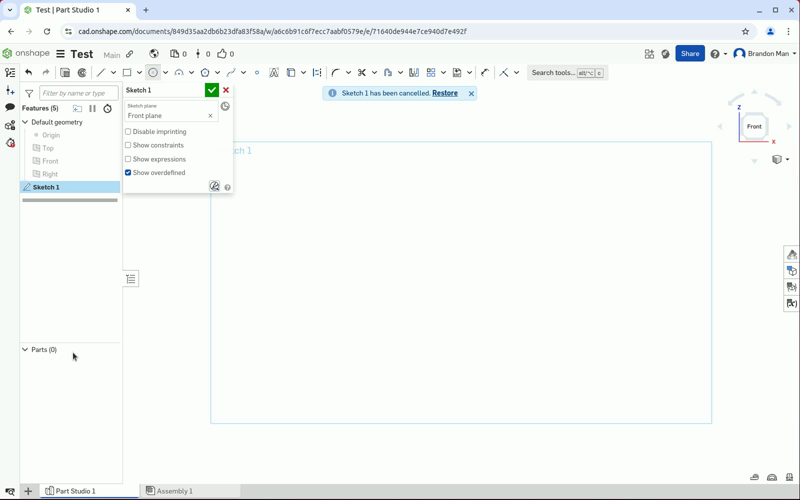
key_down(shift)
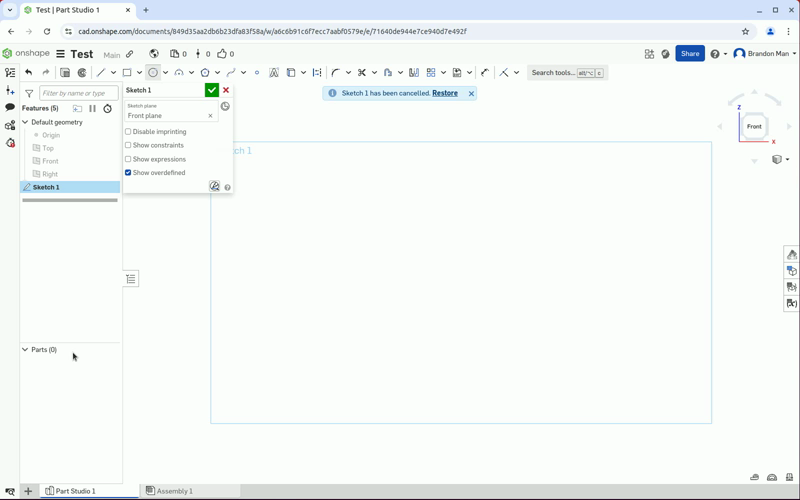
mouse_move(461, 282)
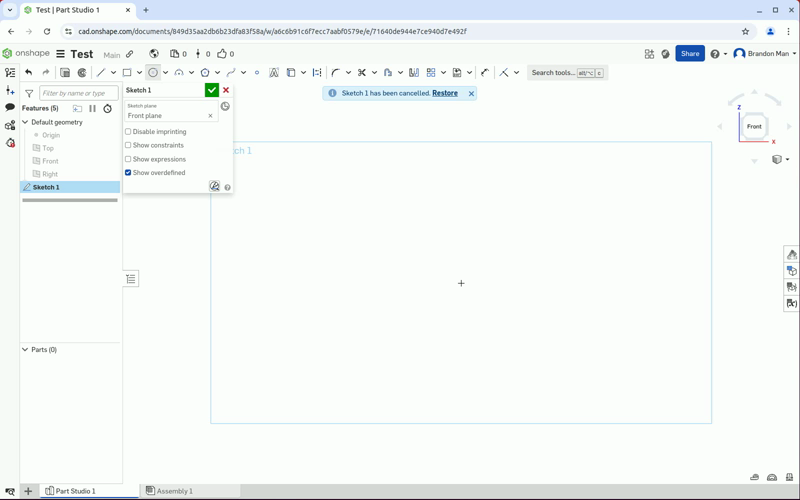
click(461, 282)
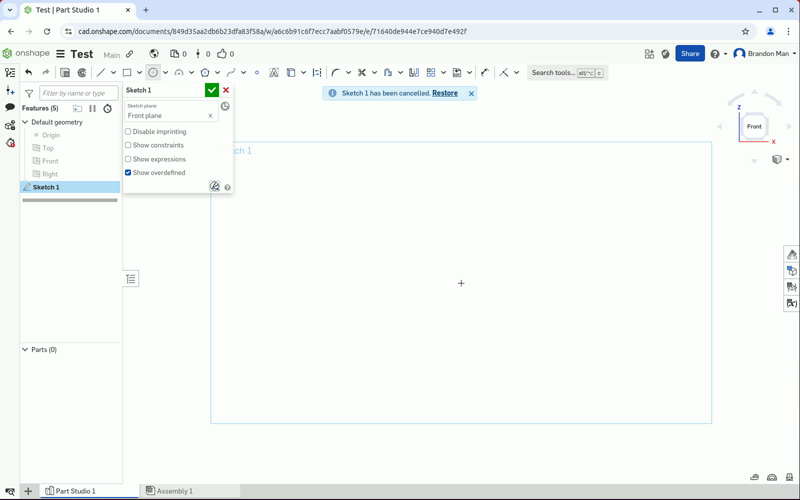
key_up(shift)
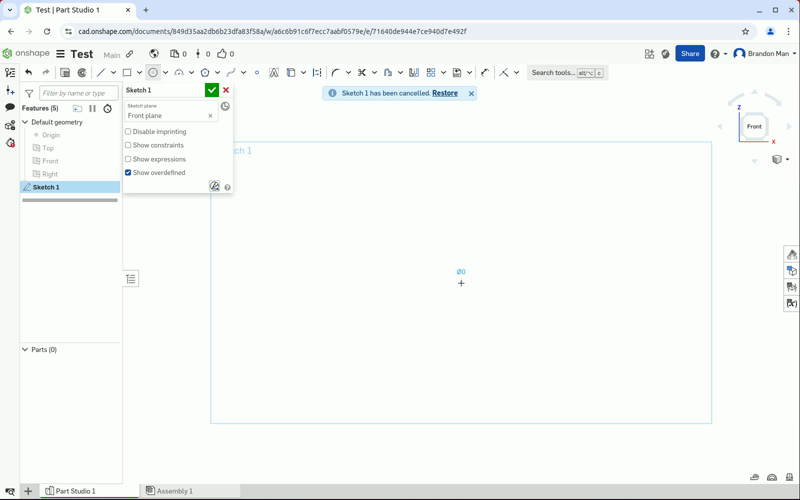
mouse_move(574, 282)
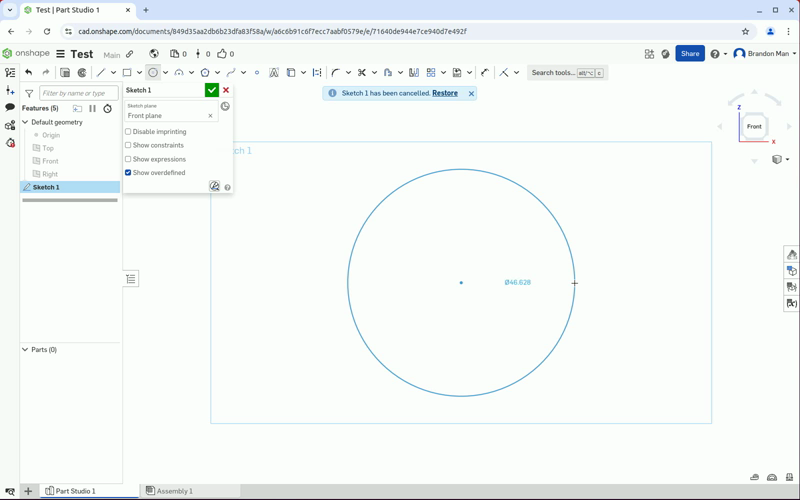
click(574, 282)
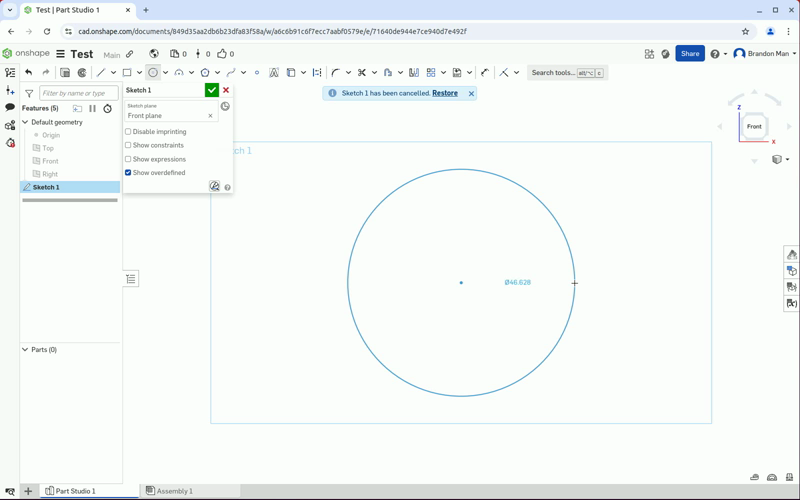
key(esc)
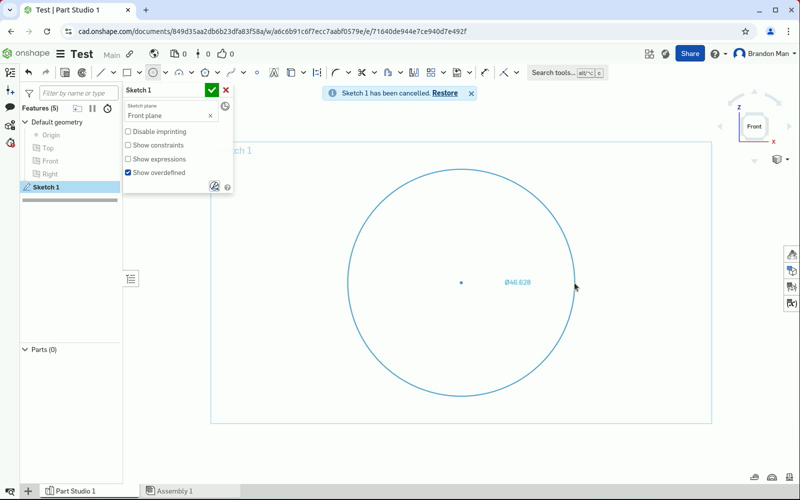
key(c)
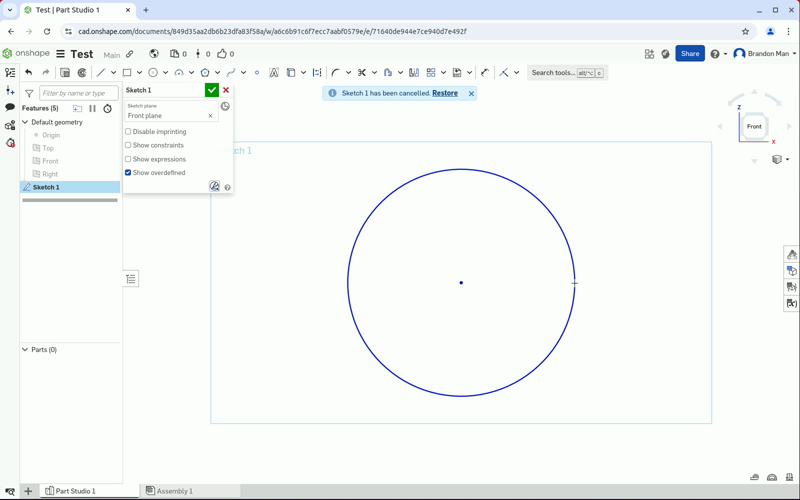
key_down(shift)
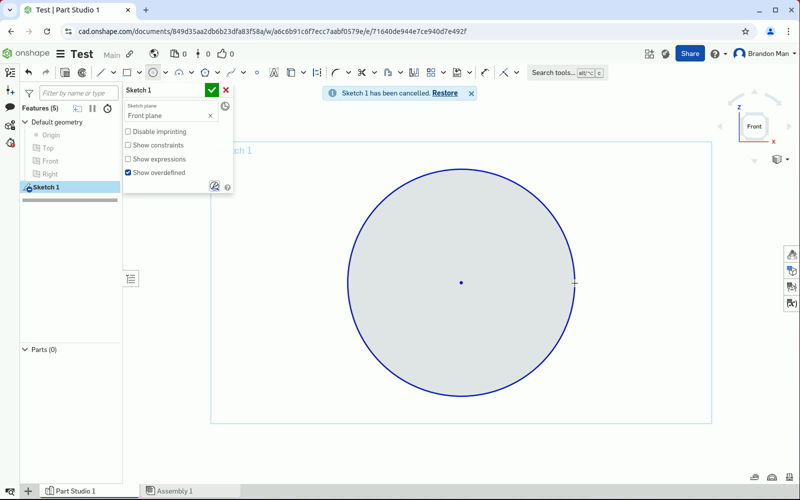
mouse_move(461, 282)
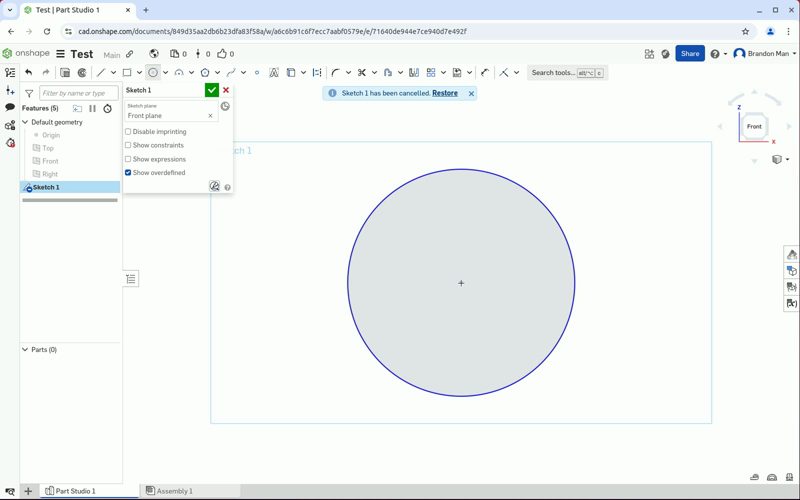
click(461, 282)
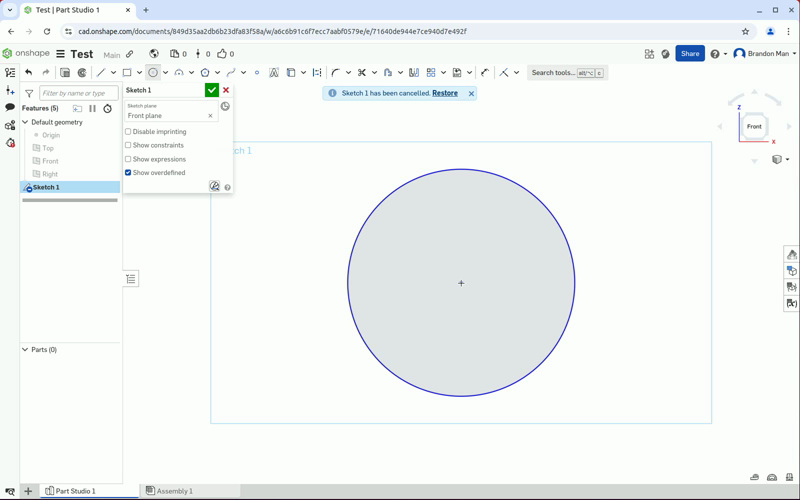
key_up(shift)
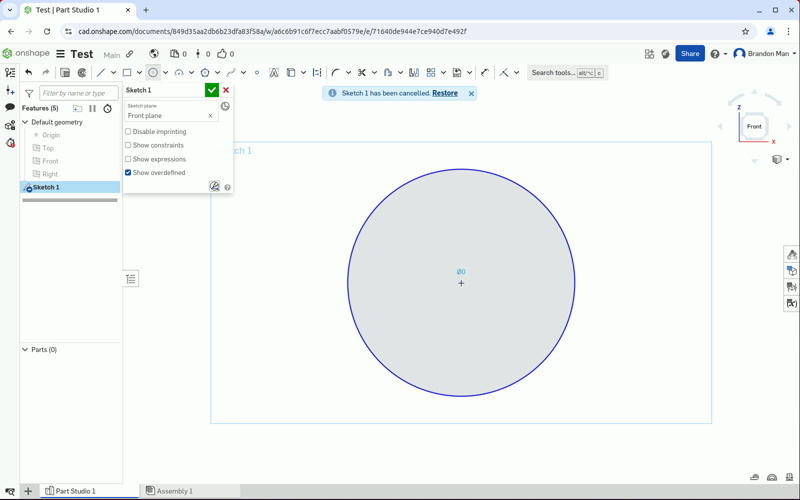
mouse_move(550, 282)
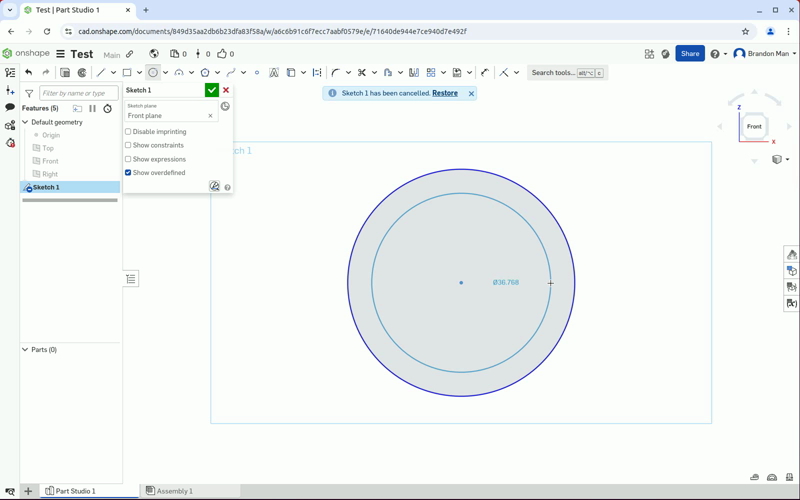
click(550, 282)
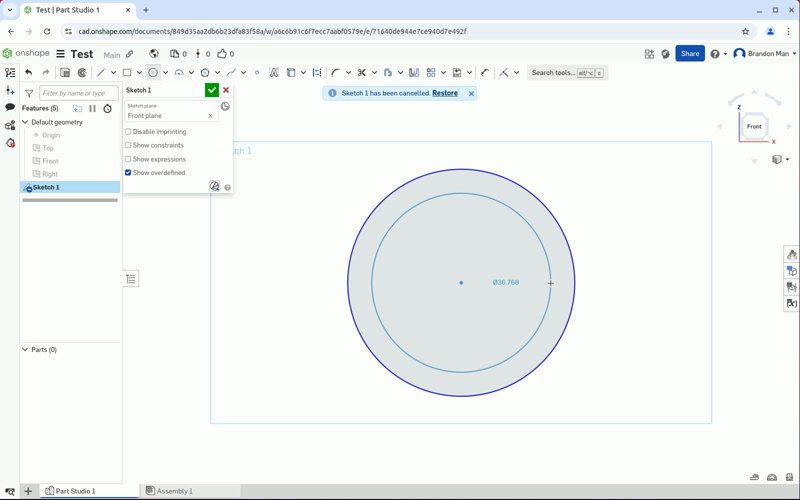
key(esc)
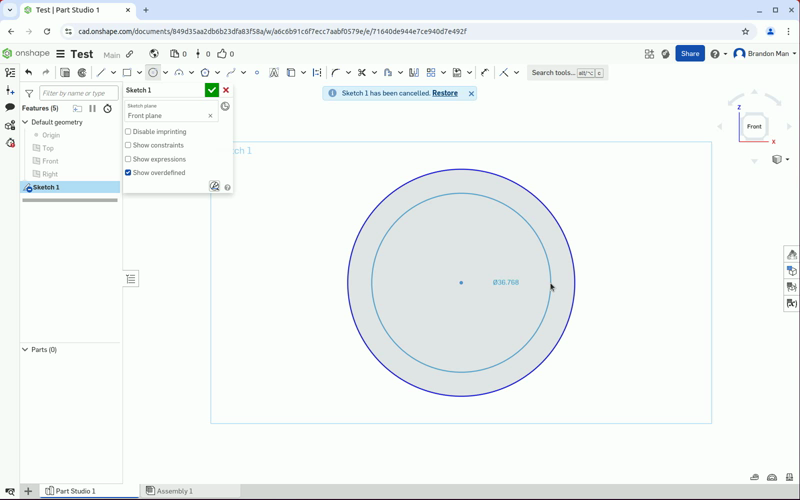
mouse_move(521, 202)
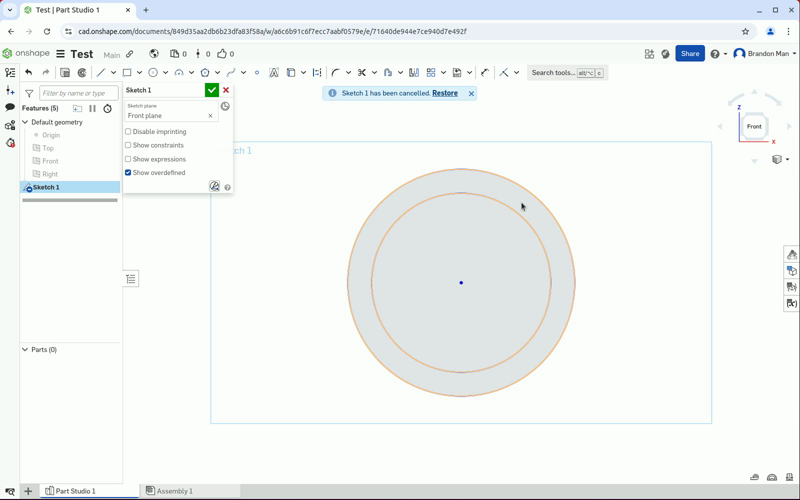
click(521, 202)
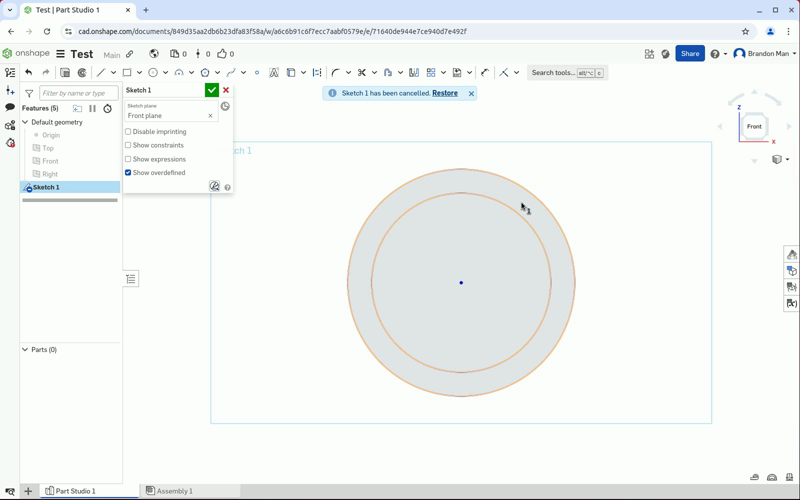
mouse_move(73, 352)
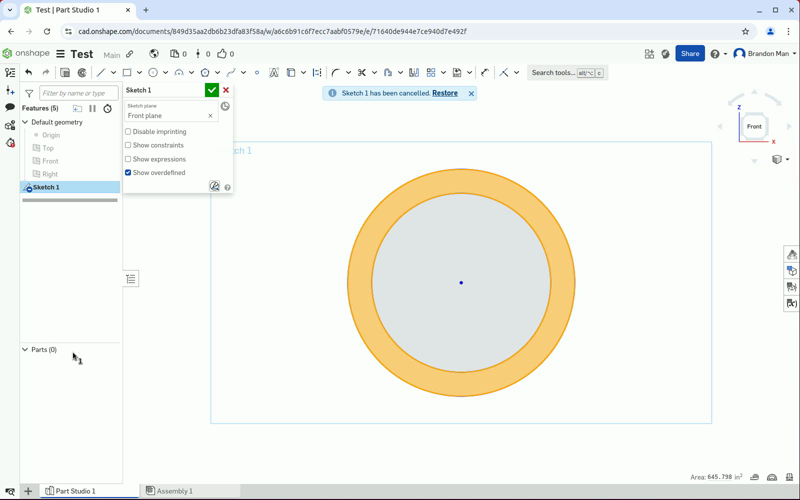
key(shift+y)
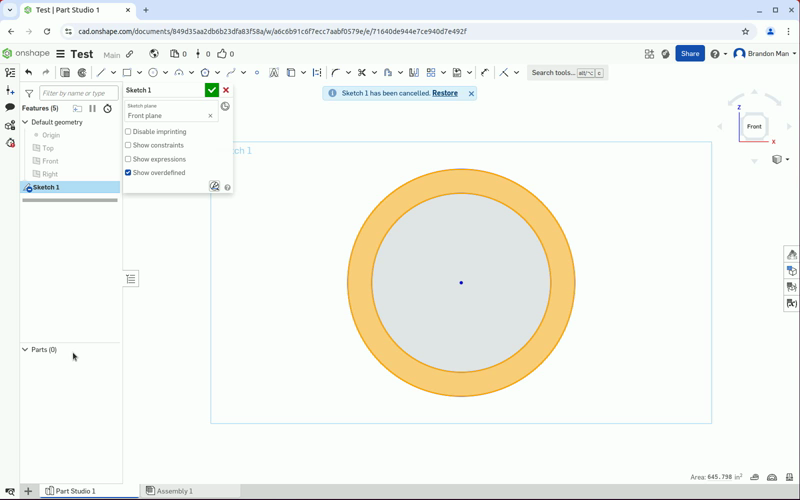
key(shift+e)
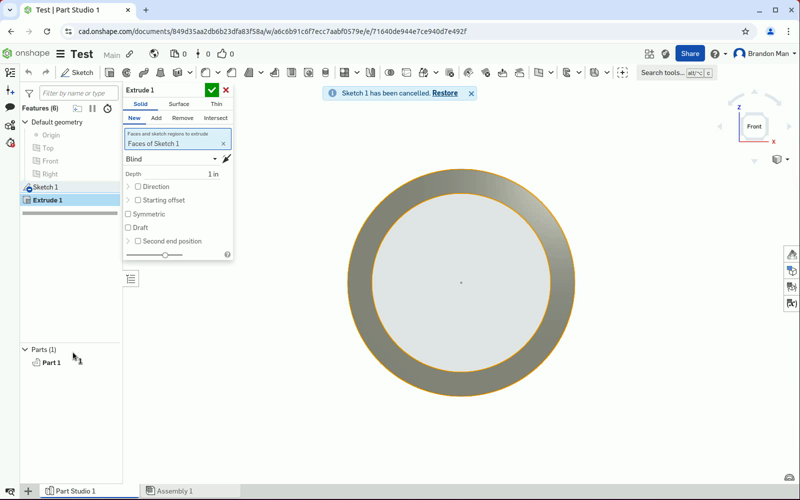
mouse_move(143, 106)
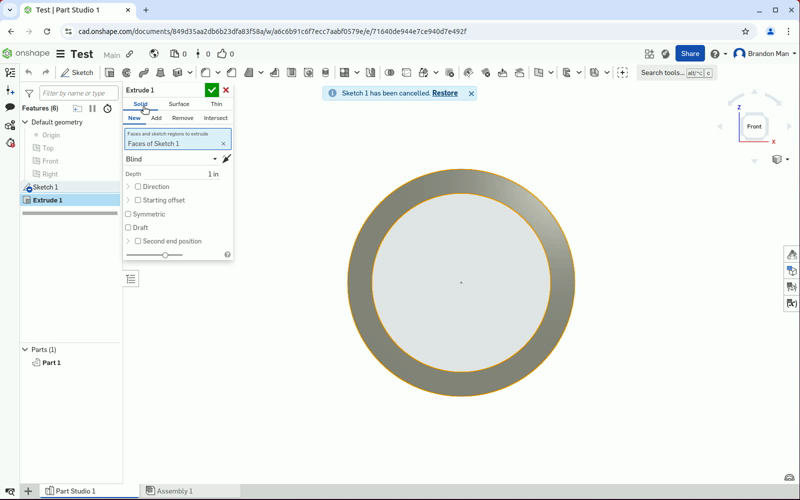
click(143, 106)
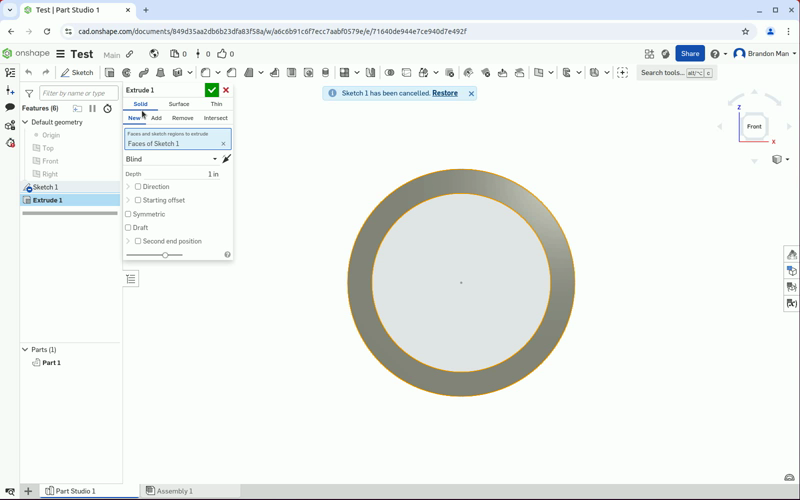
mouse_move(137, 120)
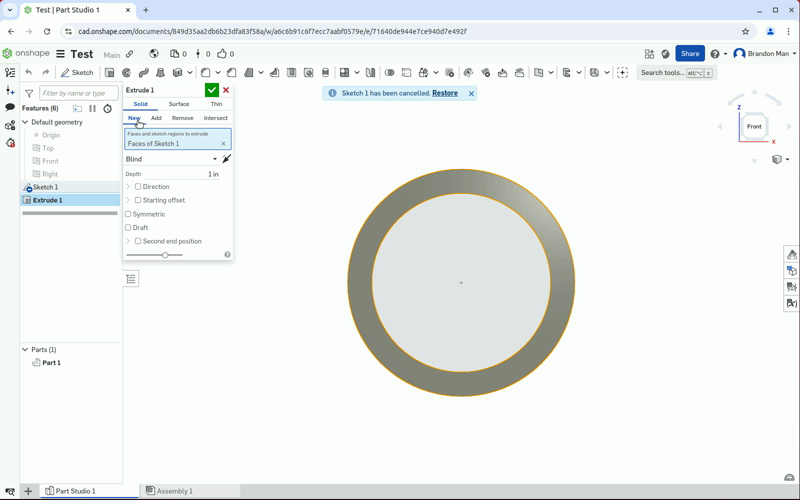
click(137, 120)
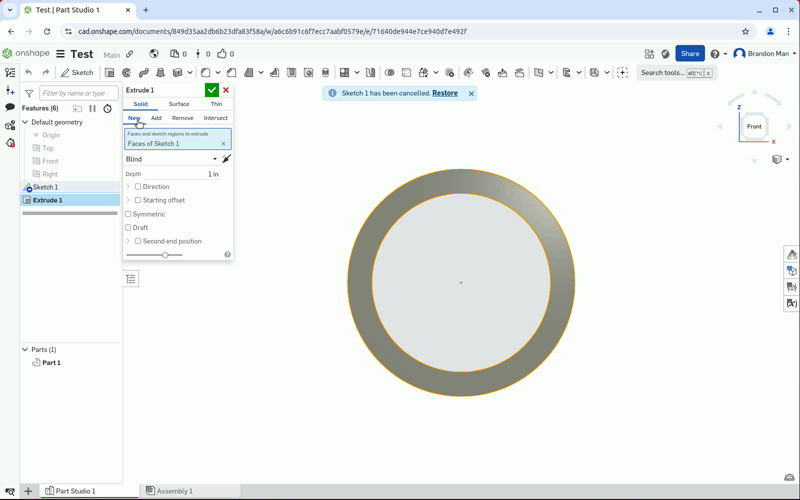
key(tab, 4)
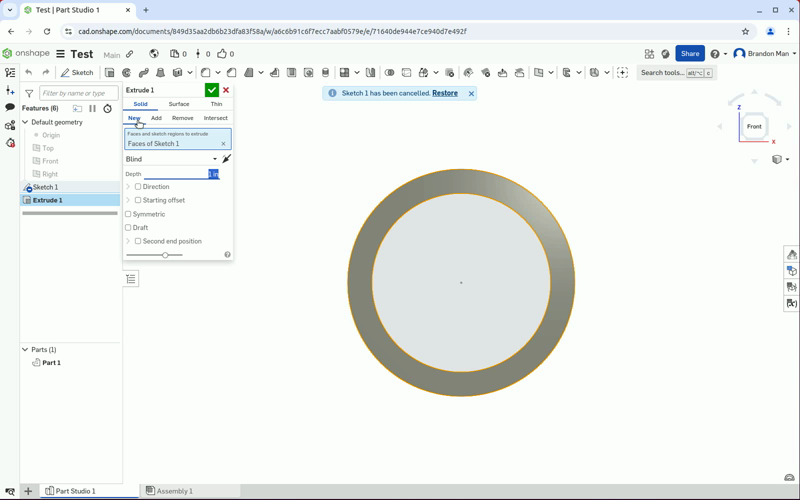
text(11.073)
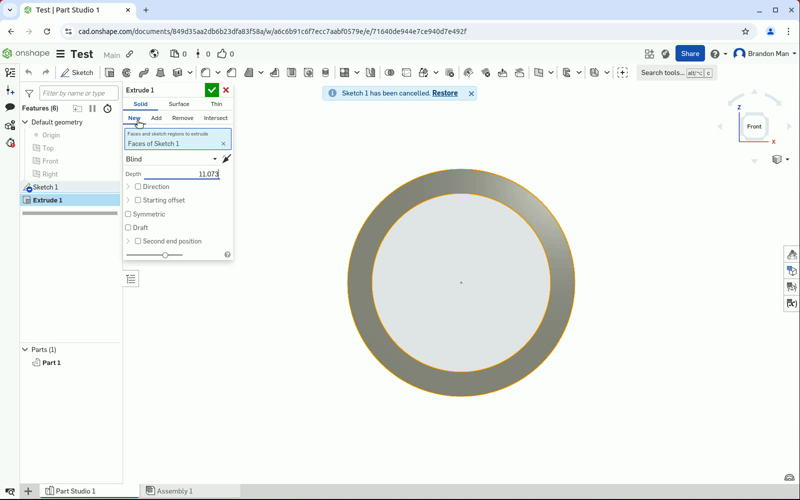
key(enter)
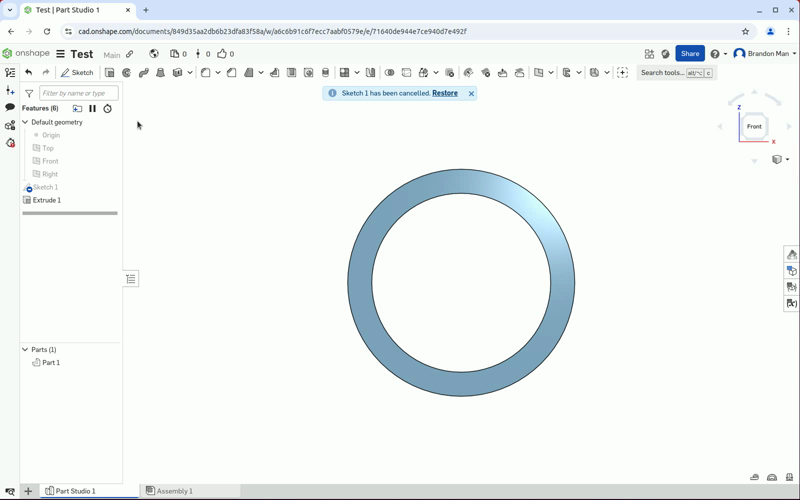
key(shift+h)
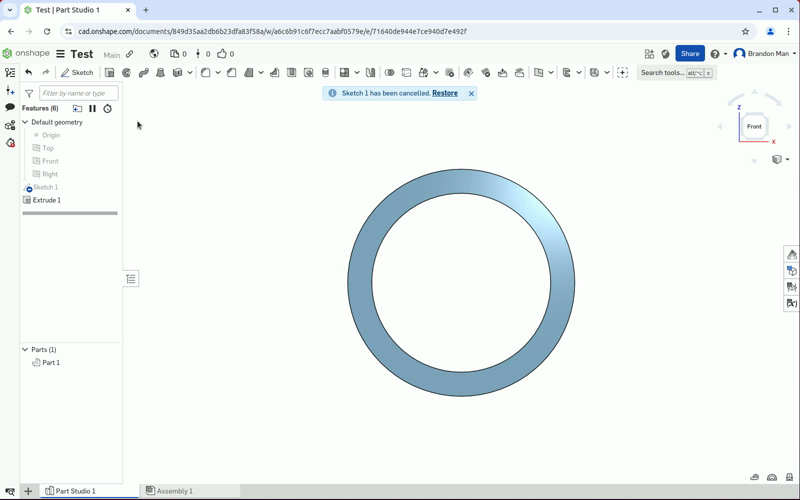
key(shift+h)
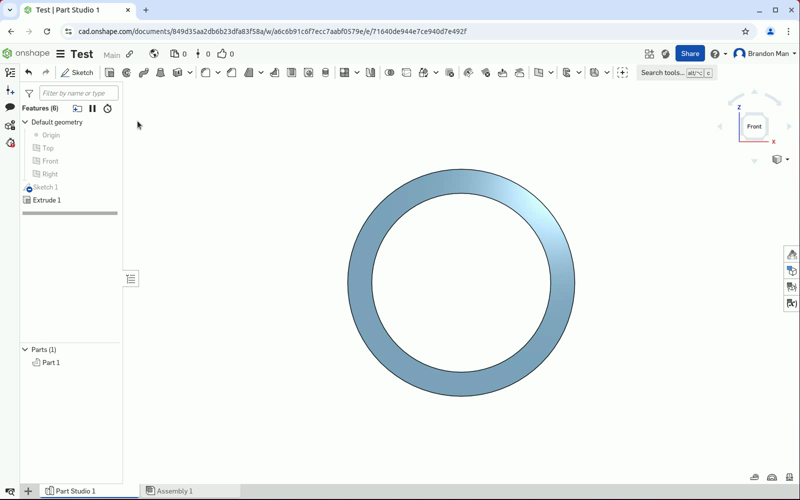
mouse_move(73, 189)
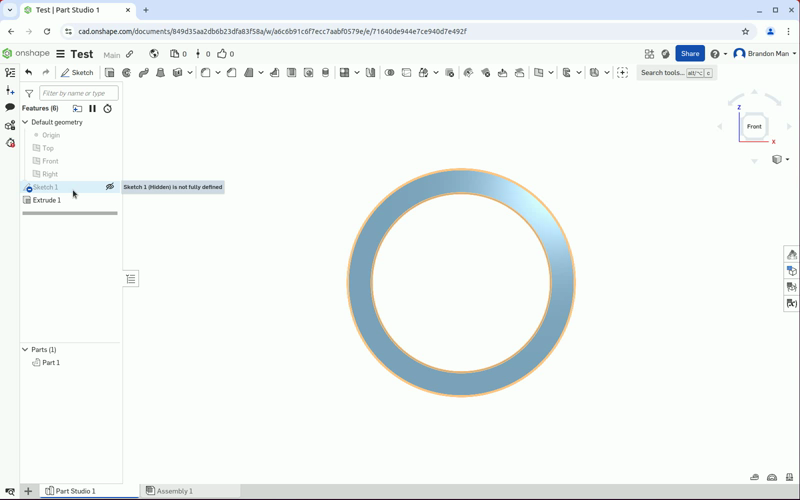
click(73, 189)
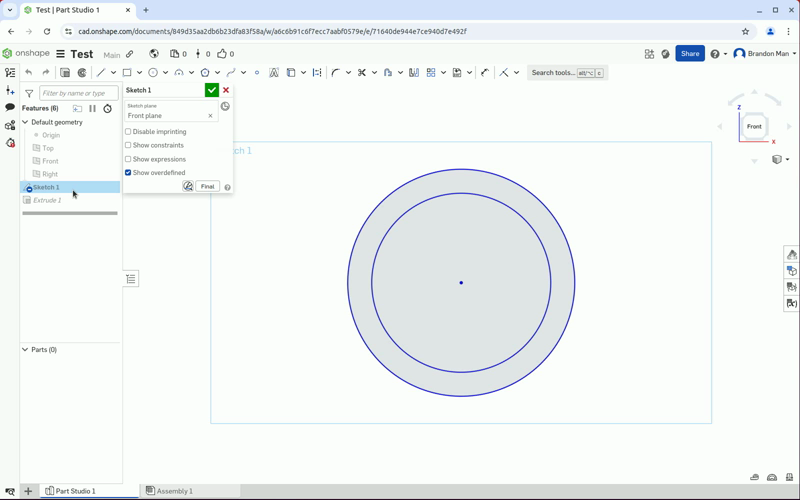
mouse_move(229, 92)
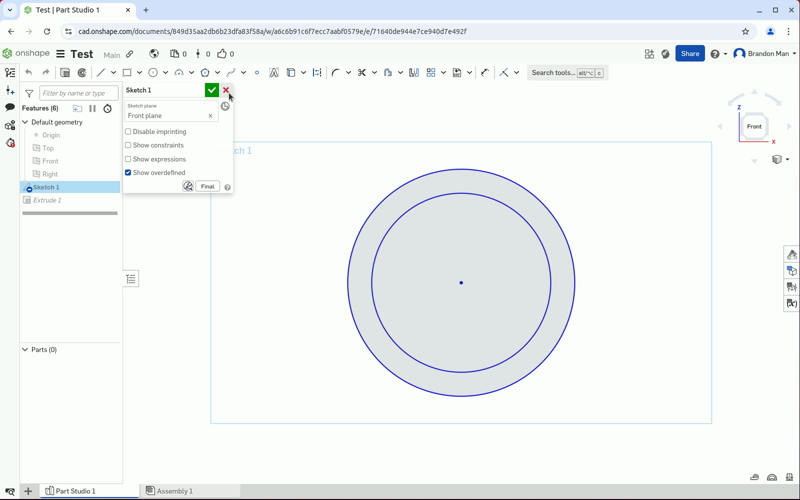
click(229, 92)
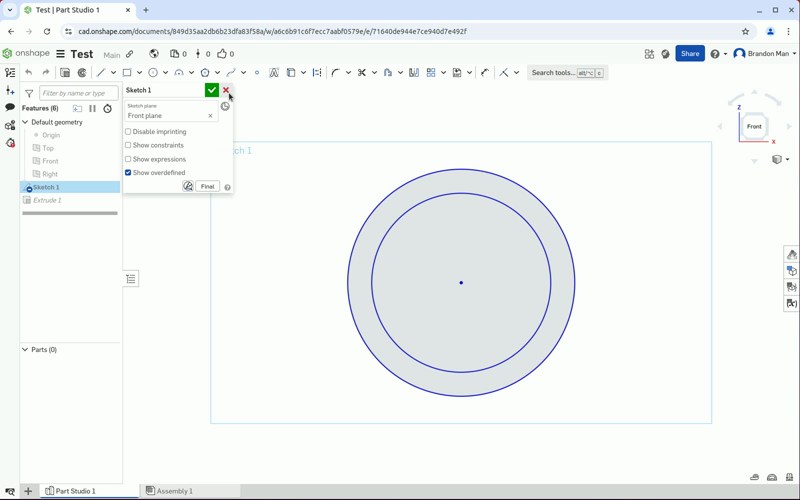
key(shift+s)
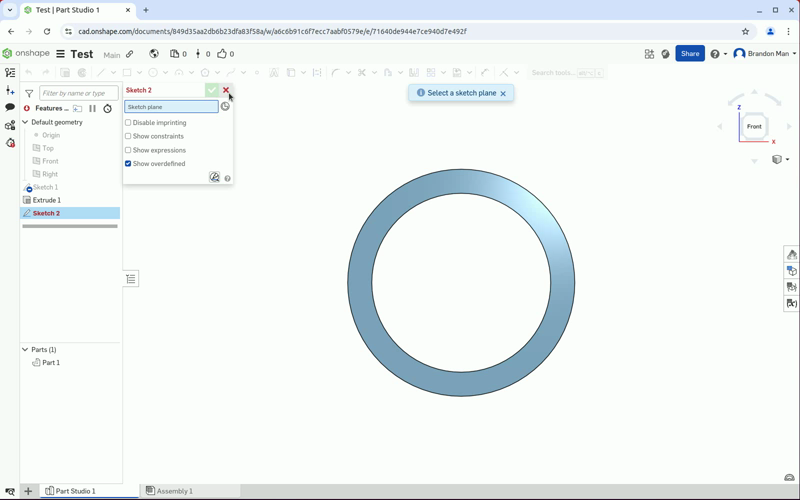
mouse_move(73, 163)
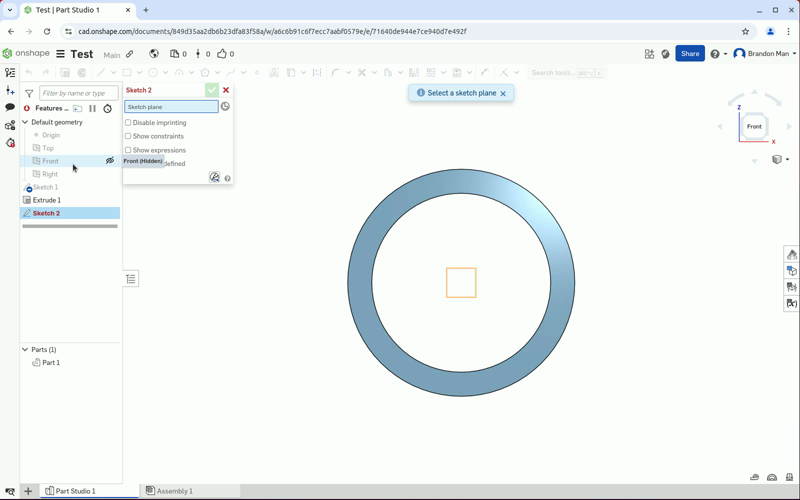
click(73, 163)
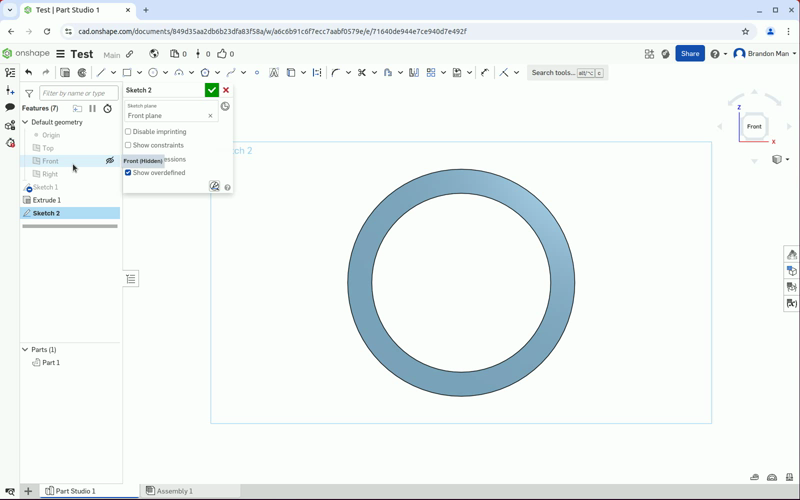
mouse_move(73, 352)
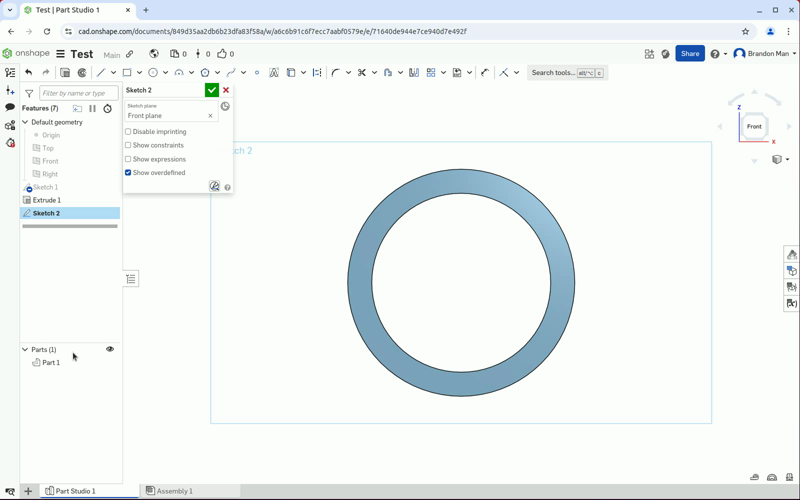
key(y)
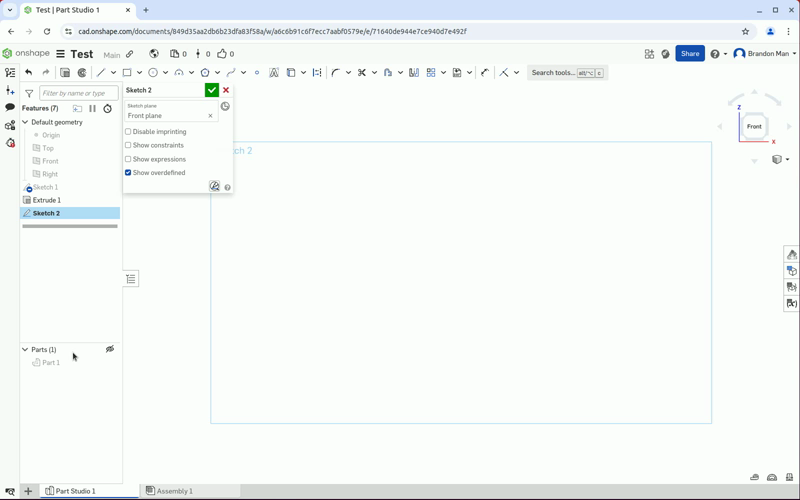
key(c)
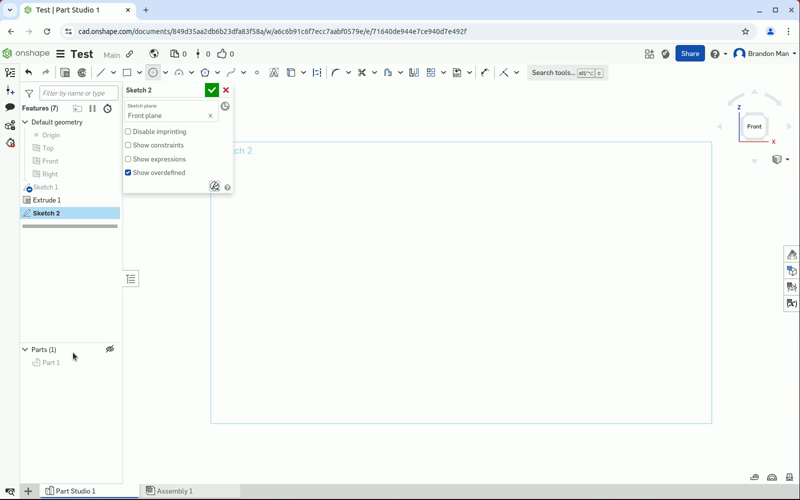
key_down(shift)
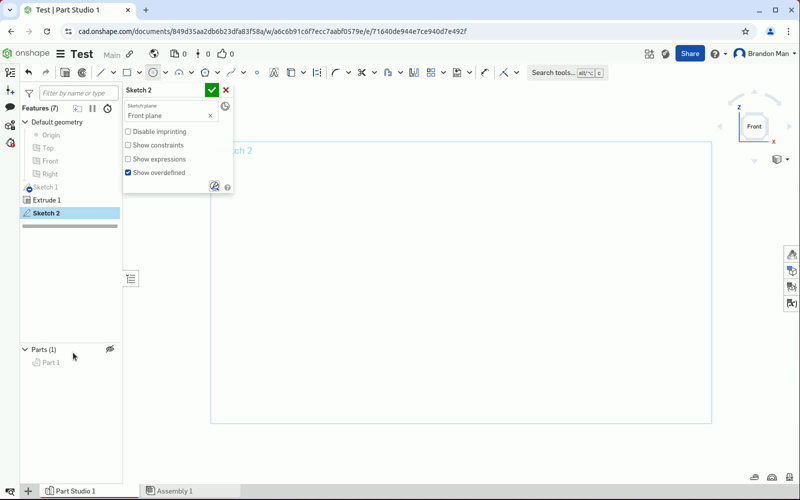
mouse_move(461, 282)
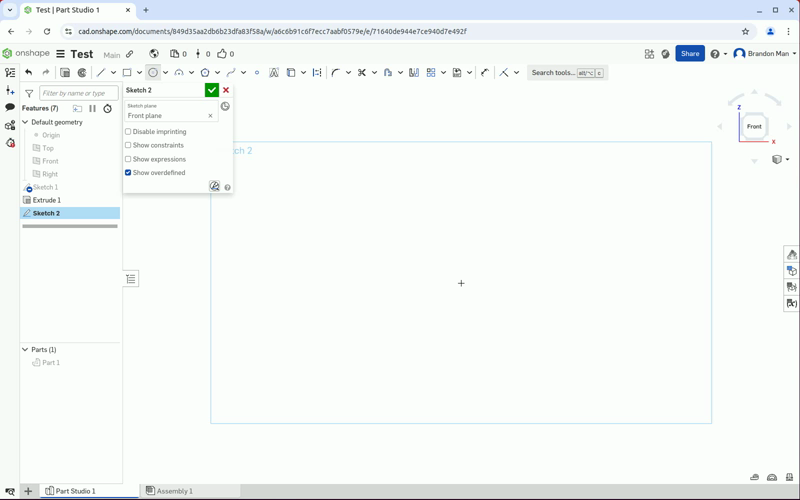
click(461, 282)
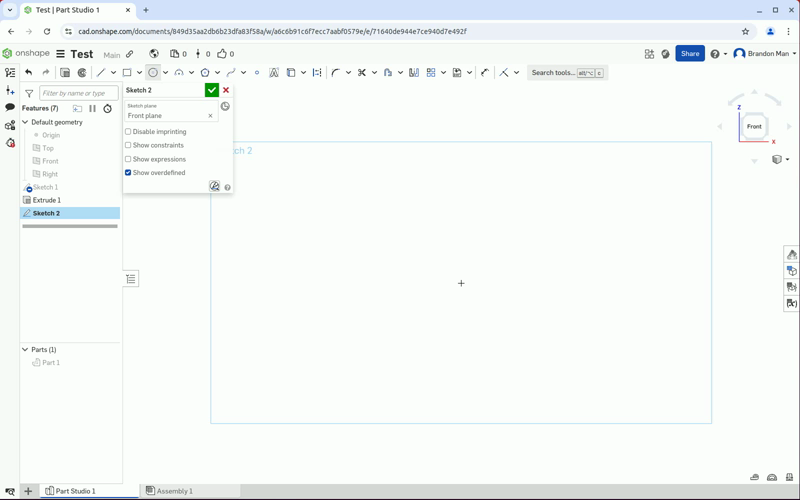
key_up(shift)
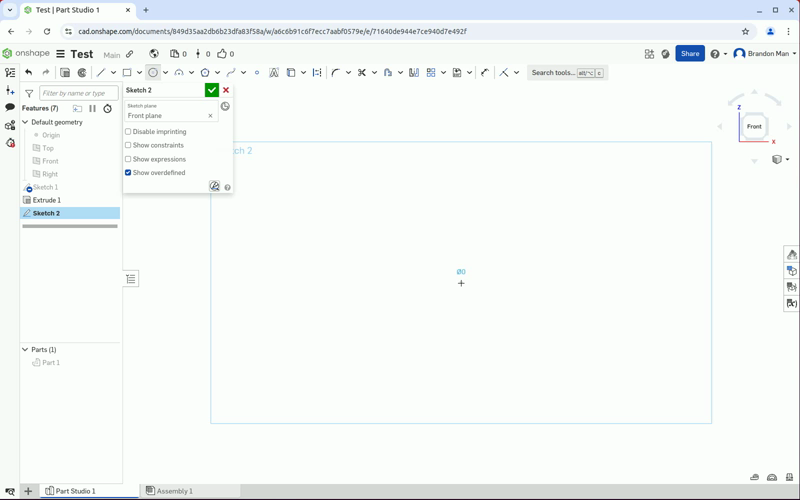
mouse_move(552, 282)
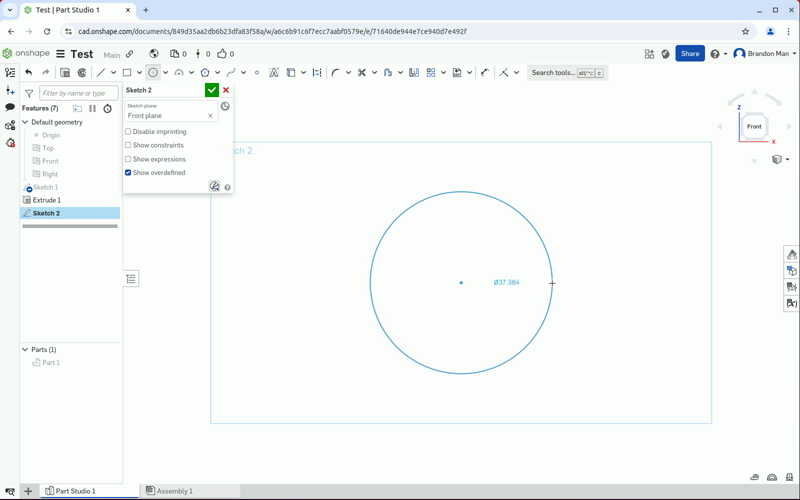
click(552, 282)
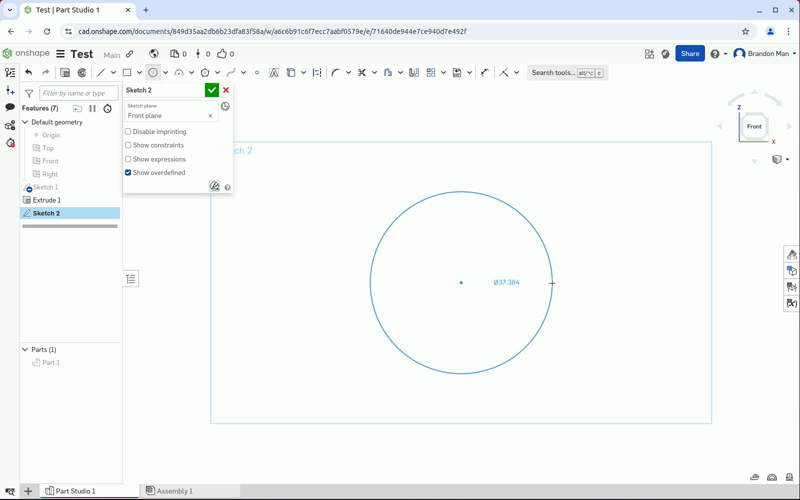
key(esc)
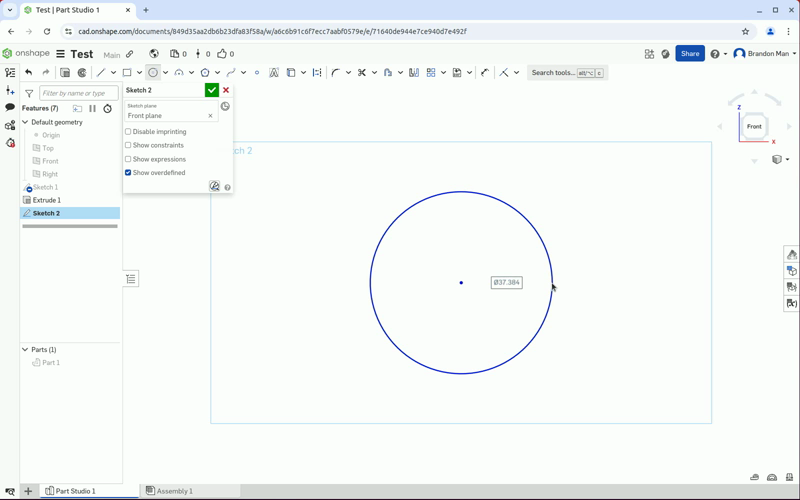
key(c)
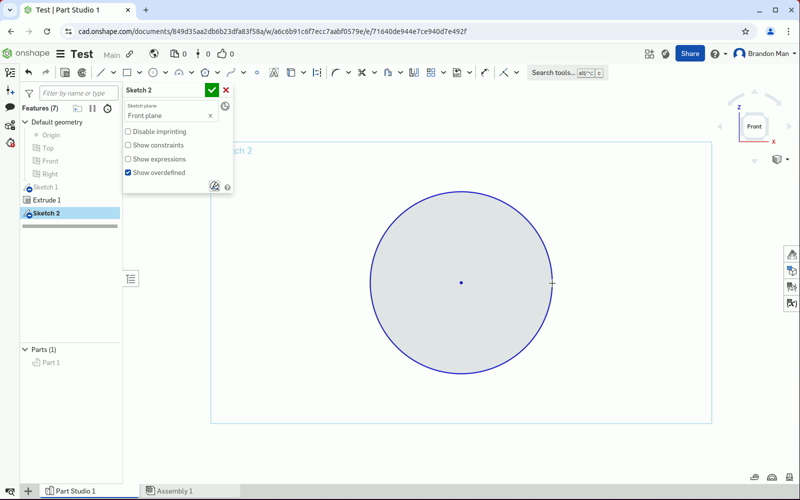
key_down(shift)
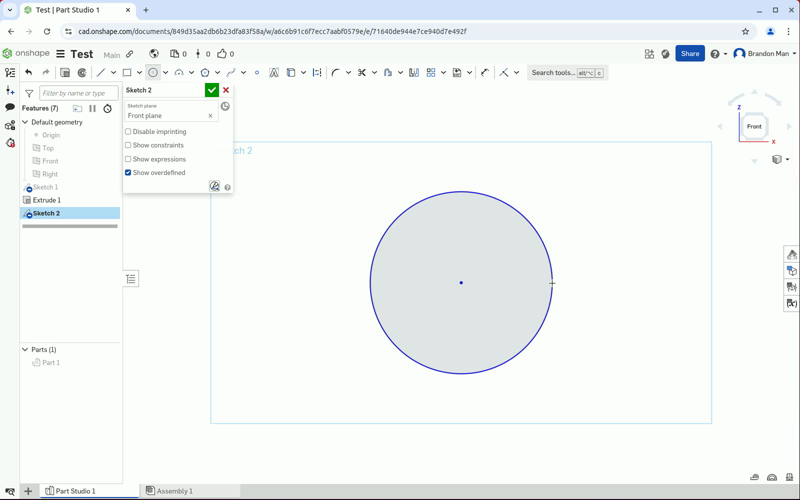
mouse_move(461, 282)
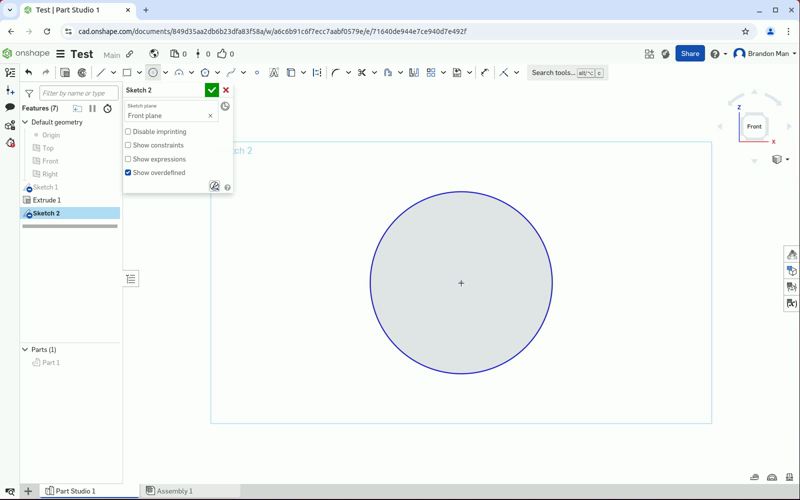
click(461, 282)
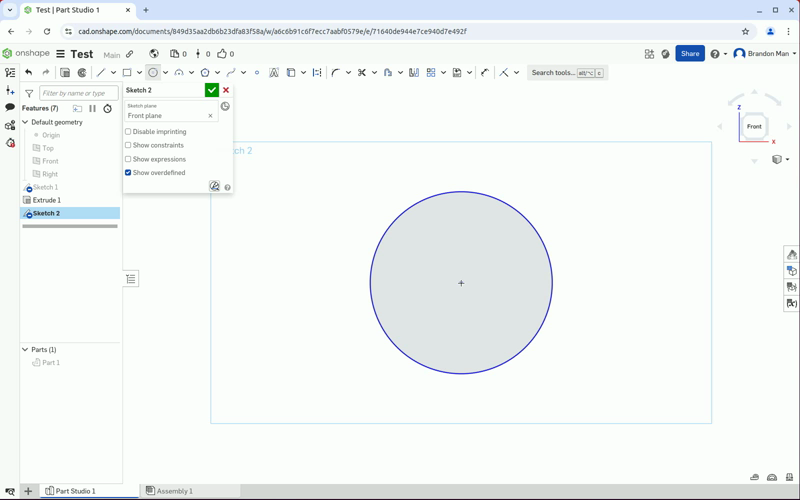
key_up(shift)
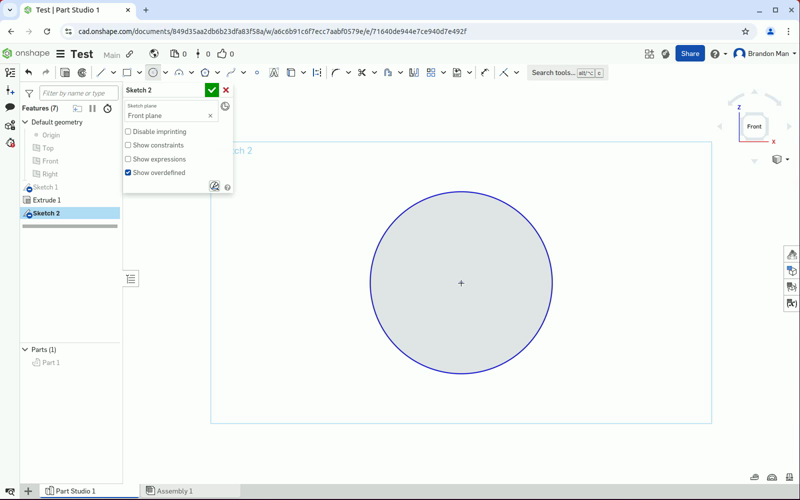
mouse_move(480, 282)
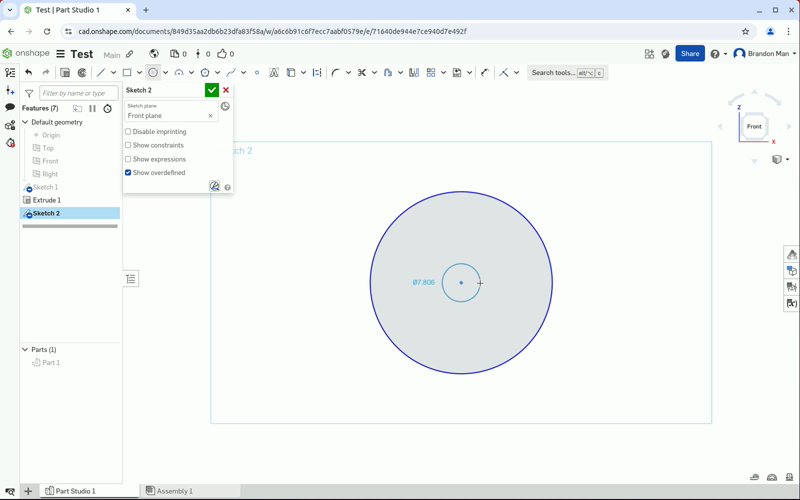
click(480, 282)
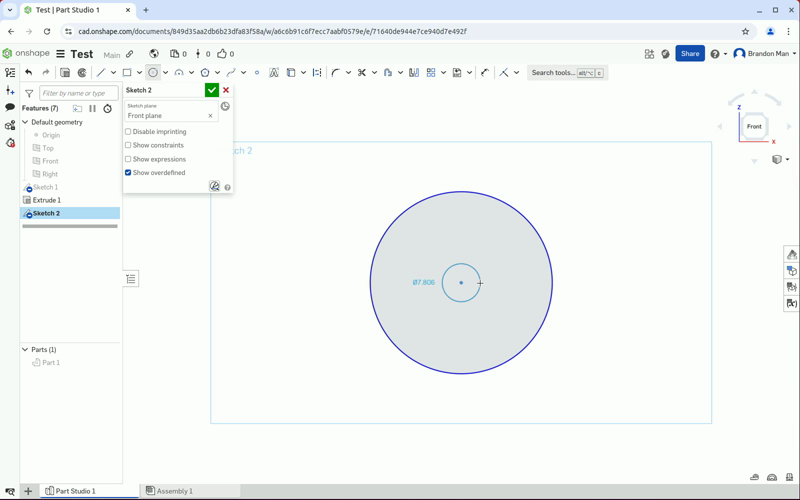
key(esc)
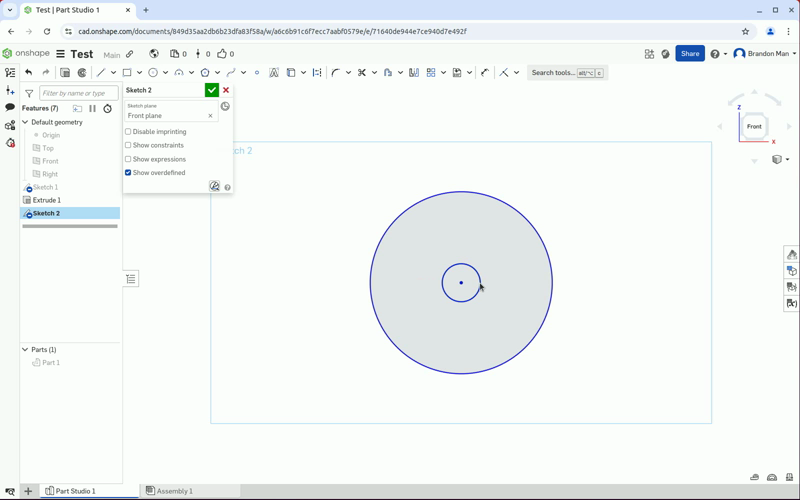
mouse_move(527, 261)
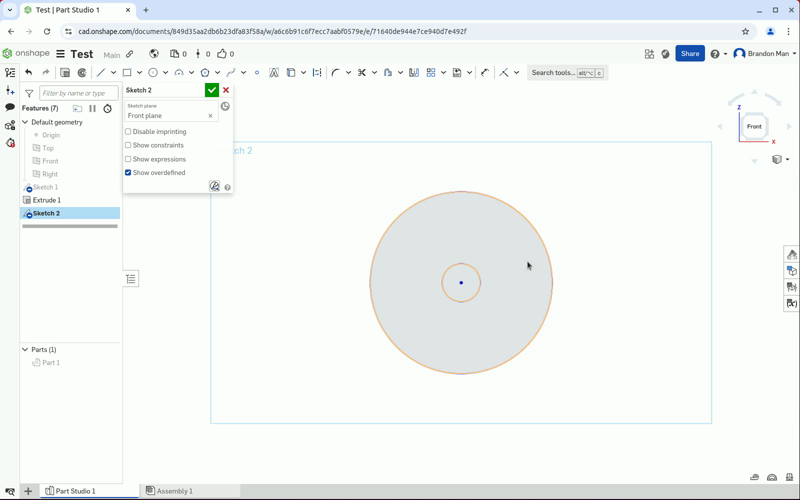
click(527, 261)
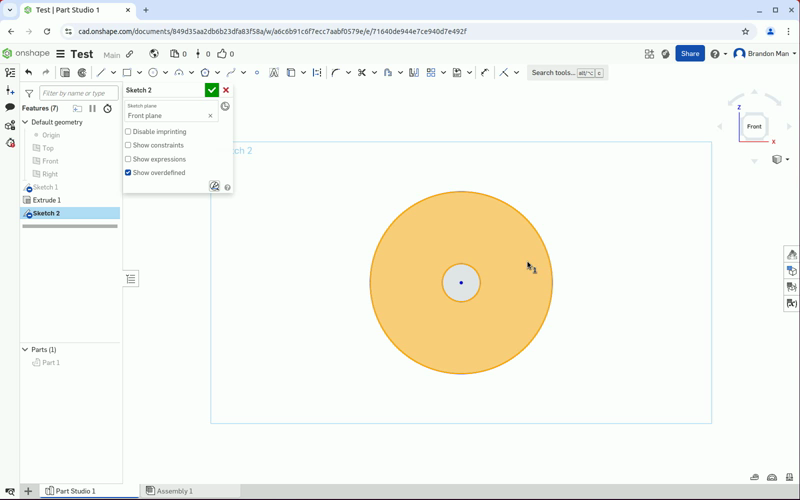
mouse_move(73, 352)
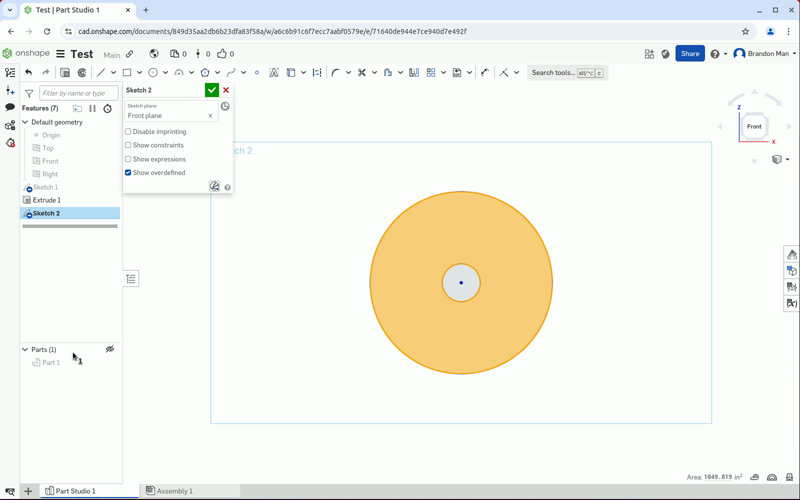
key(shift+y)
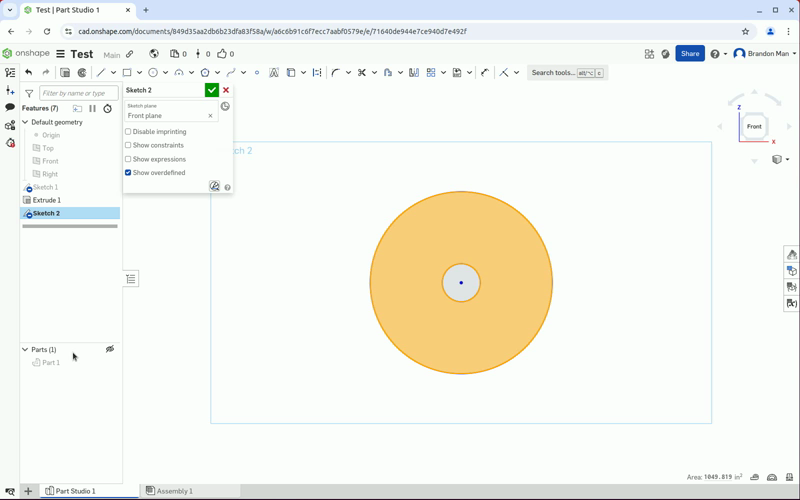
key(shift+e)
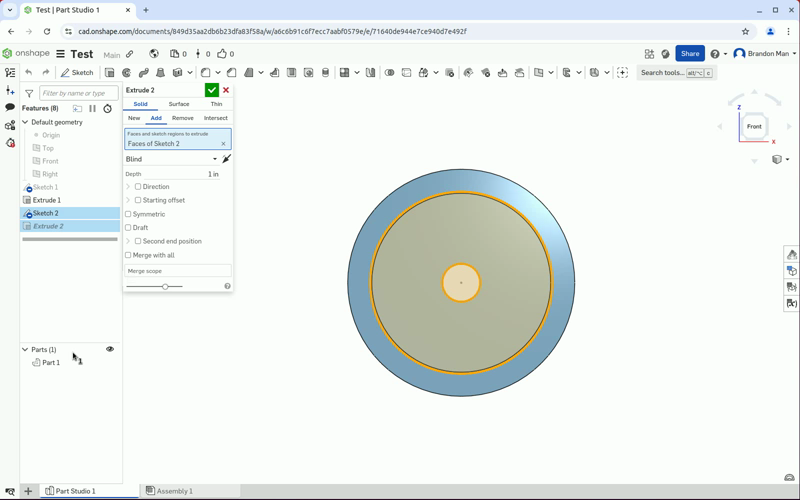
mouse_move(143, 106)
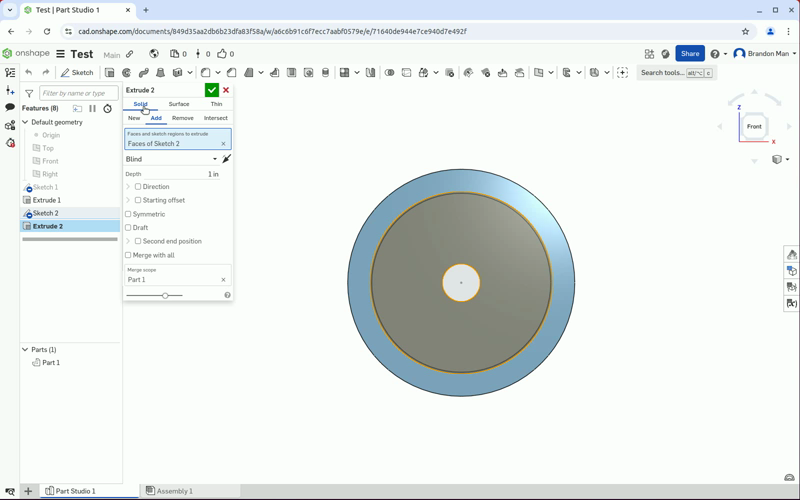
click(143, 106)
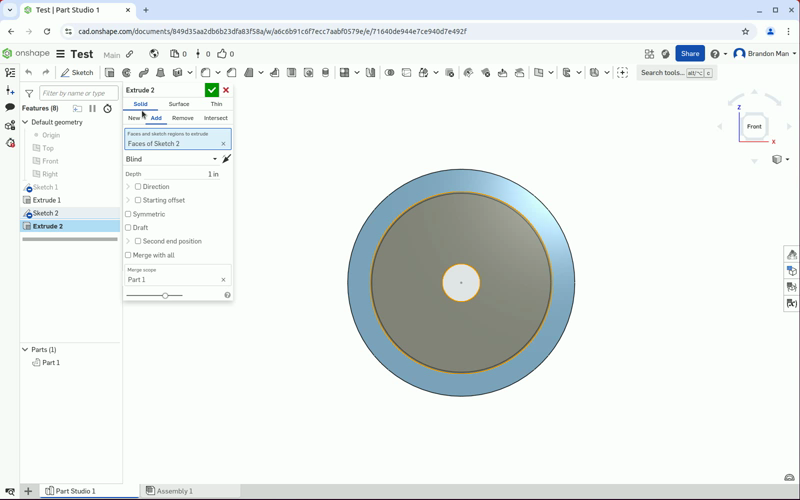
mouse_move(137, 120)
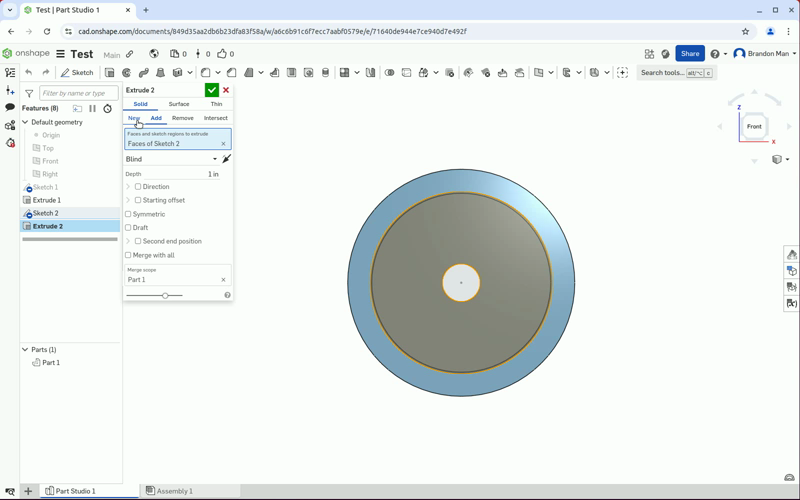
click(137, 120)
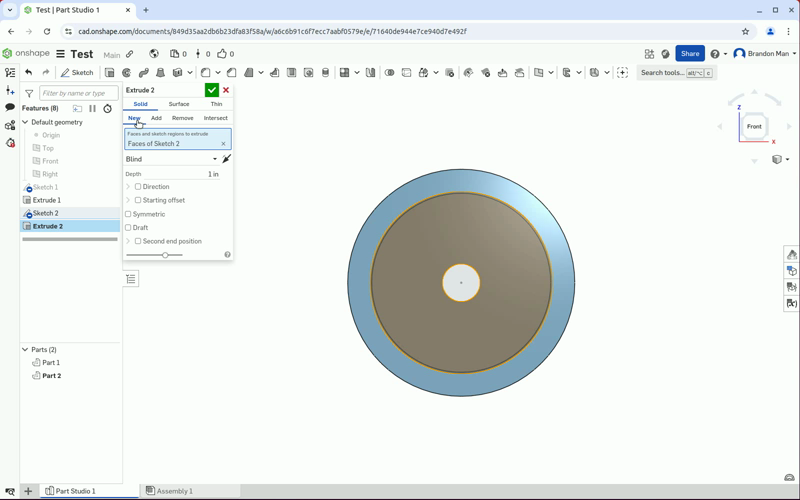
key(tab, 4)
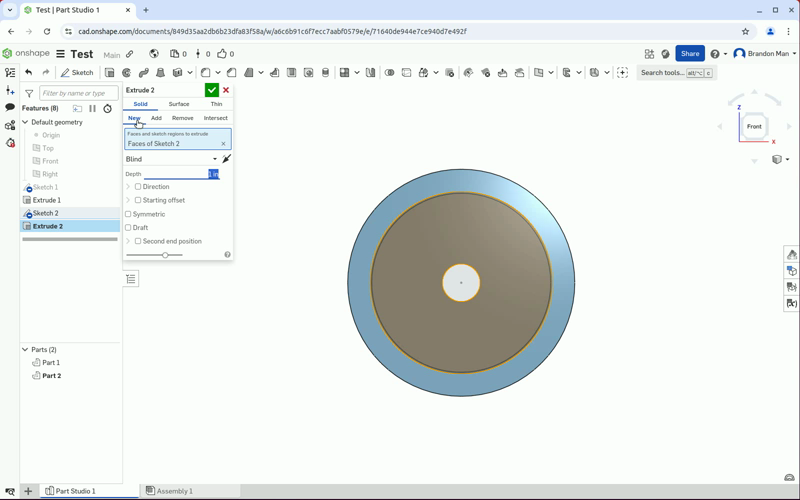
text(20.22)
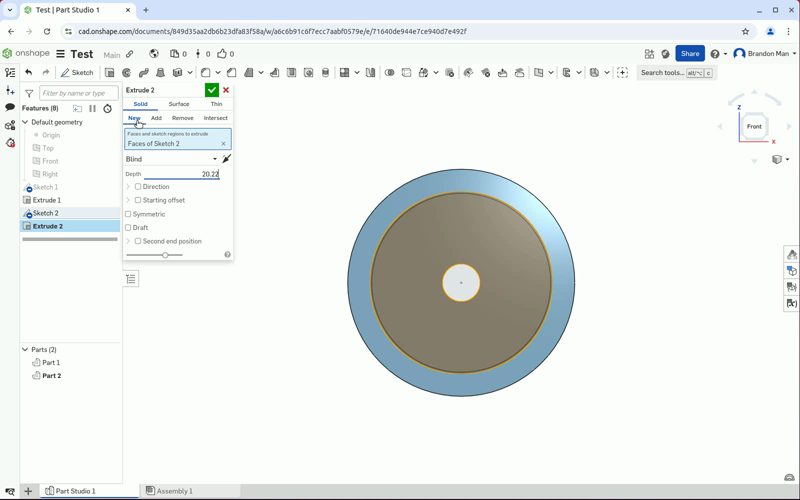
key(enter)
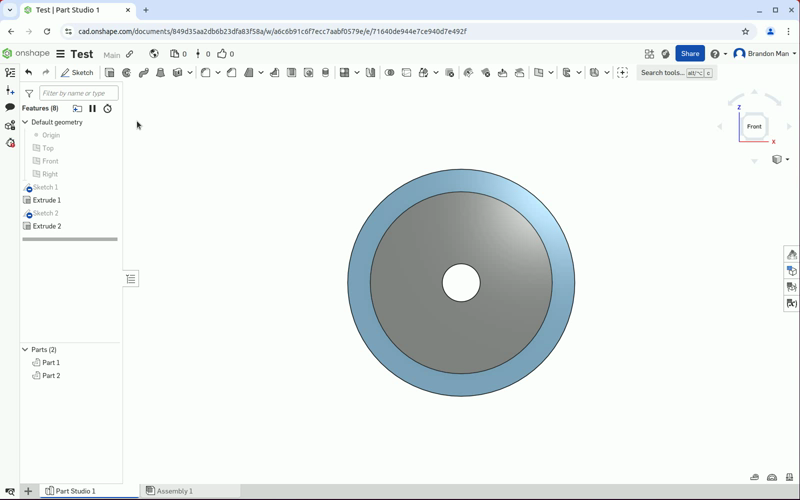
key(shift+h)
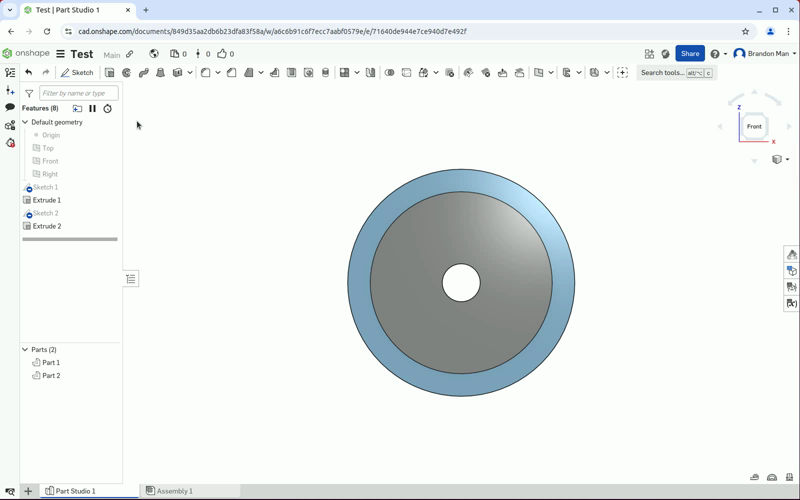
key(shift+h)
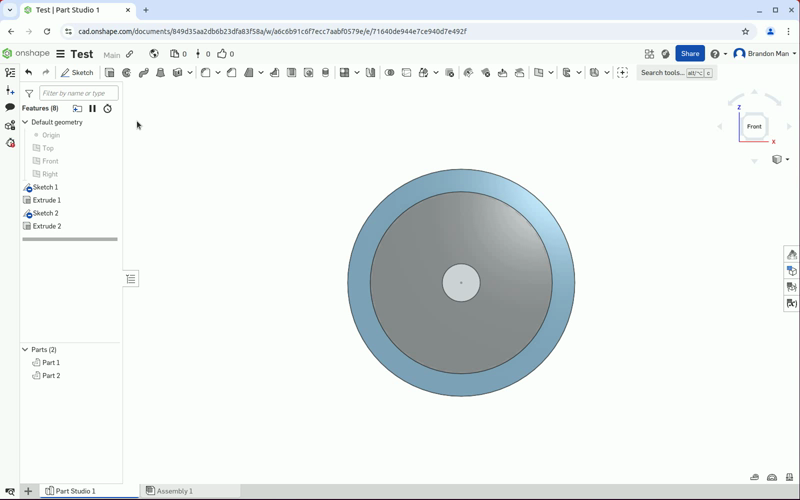
key(shift+7)
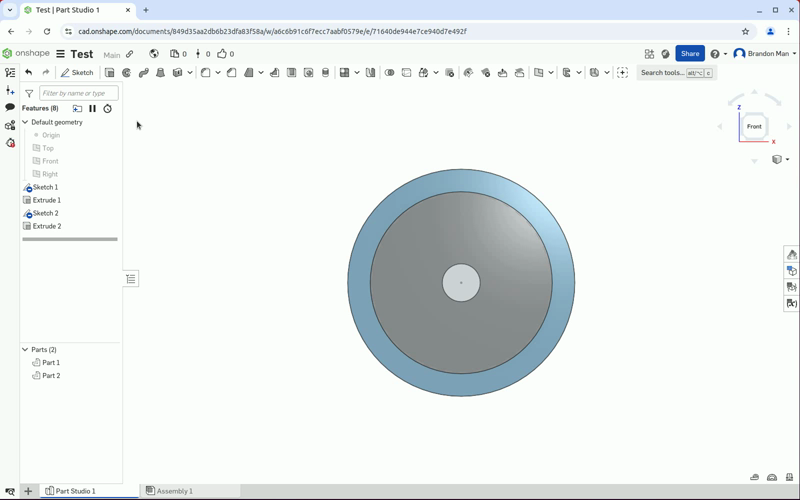
key(left, 2)
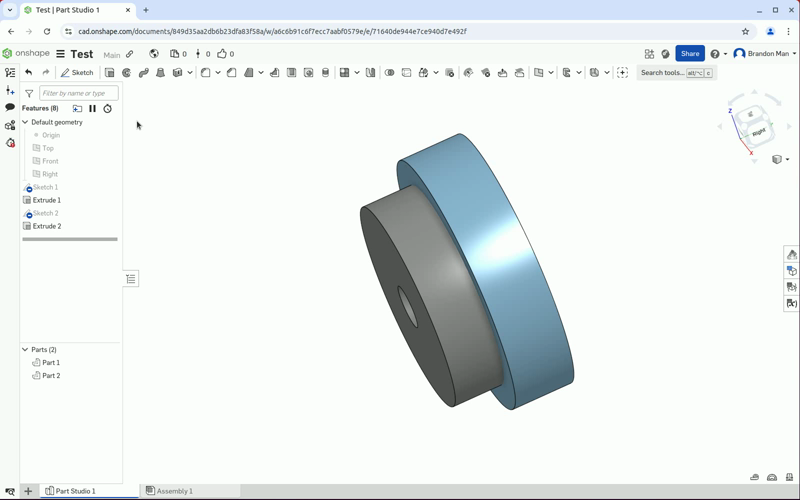
key(down, 2)
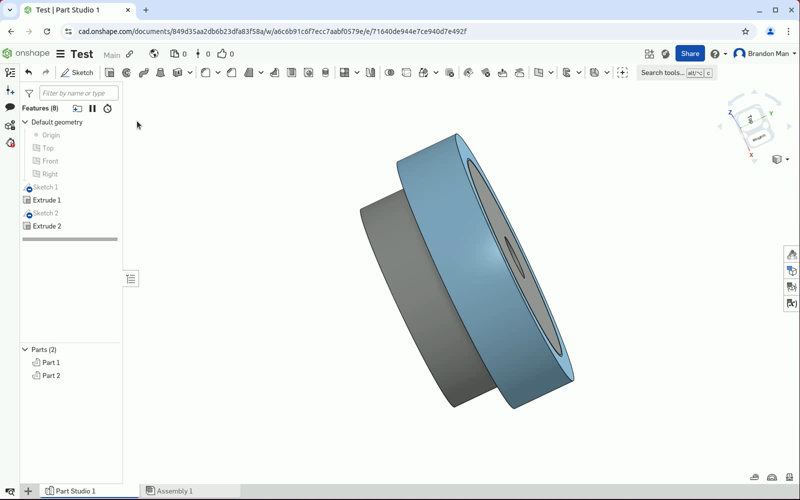
key(up, 2)
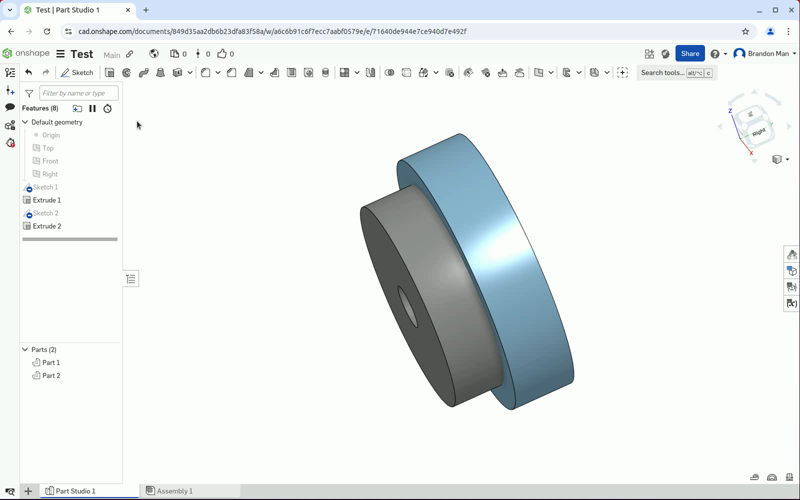
key(right, 2)
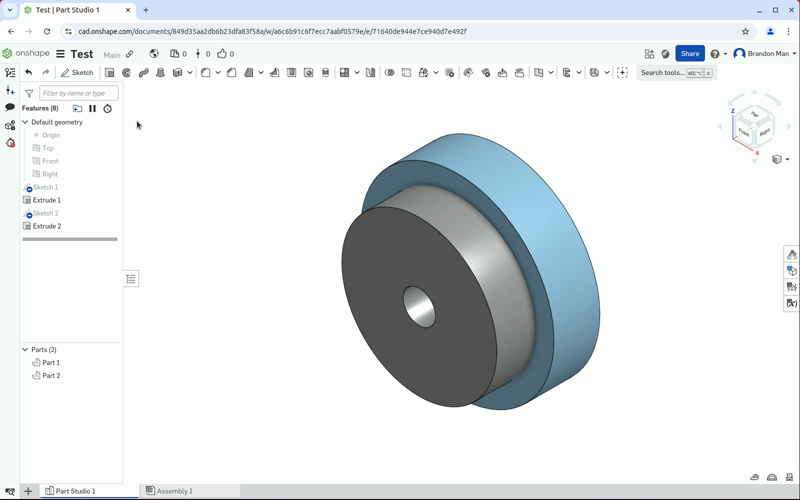
mouse_move(73, 189)
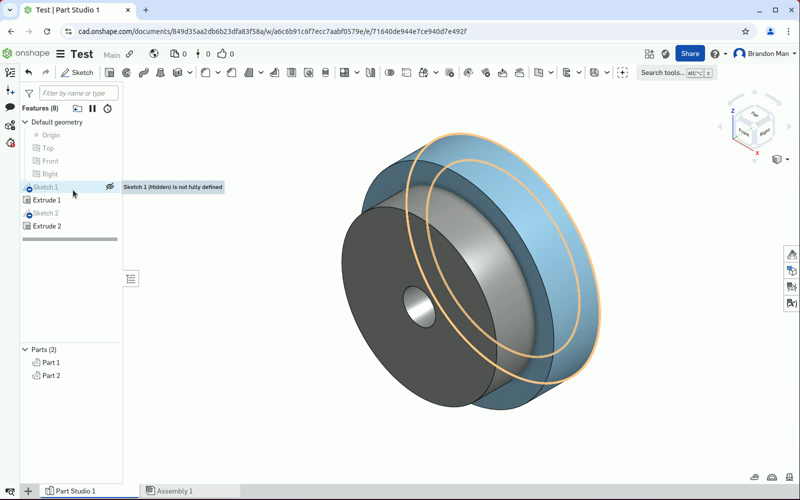
click(73, 189)